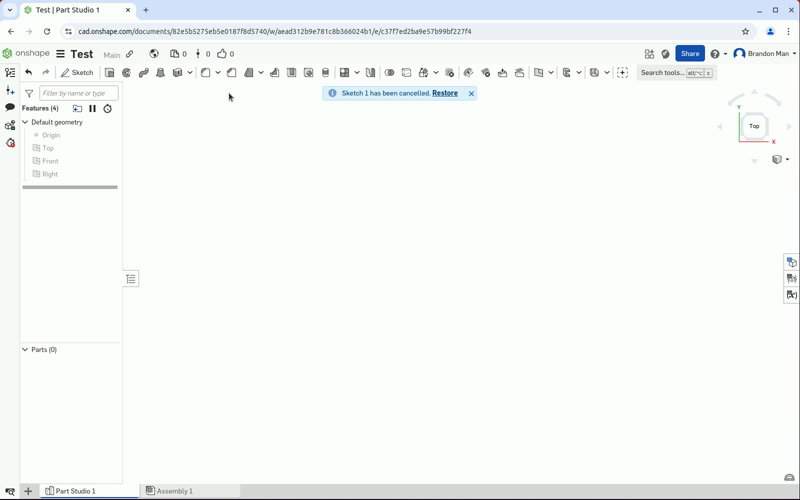
key(shift+h)
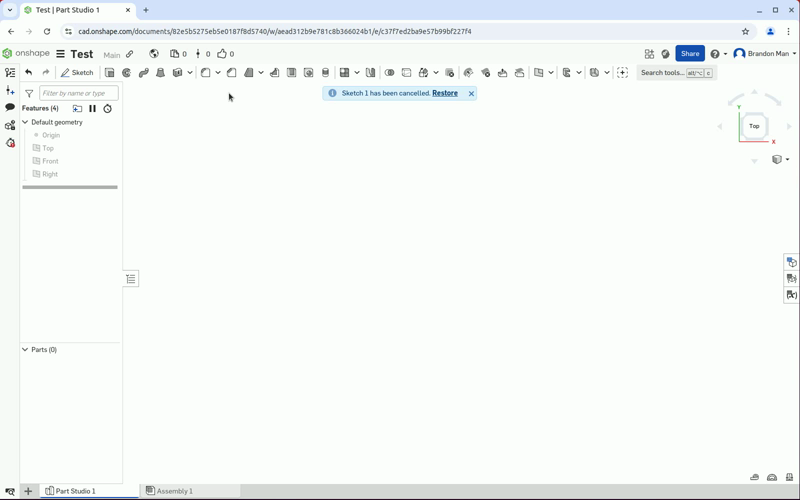
mouse_move(73, 352)
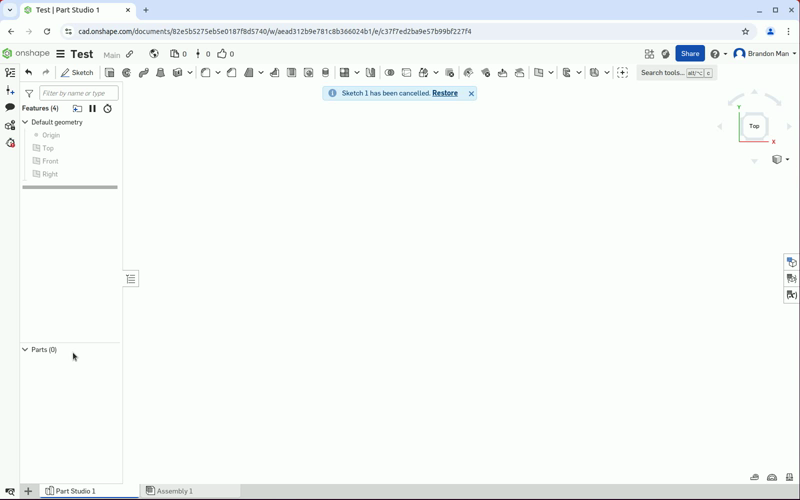
key(y)
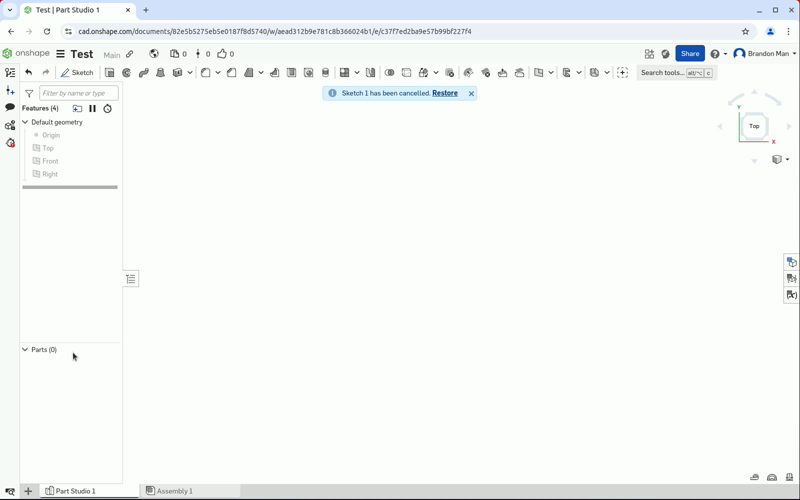
key(shift+p)
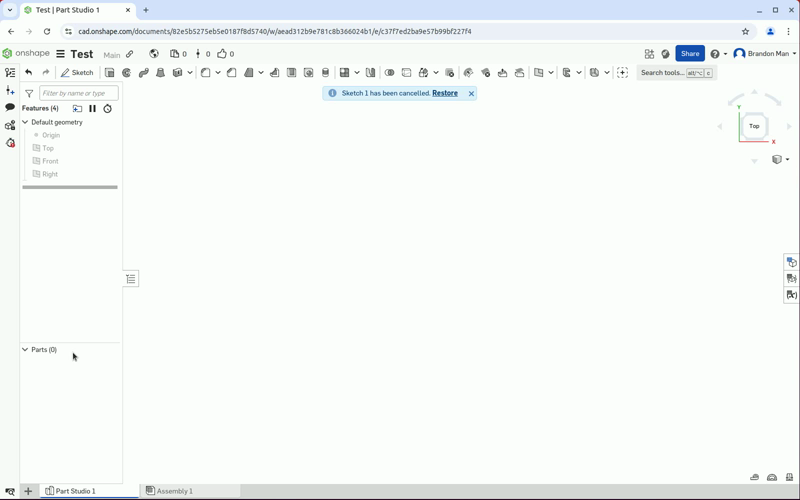
key(space)
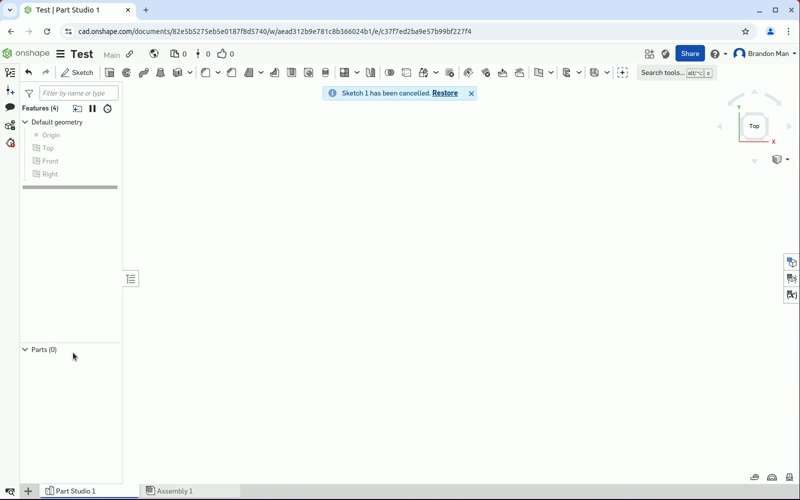
key_down(shift)
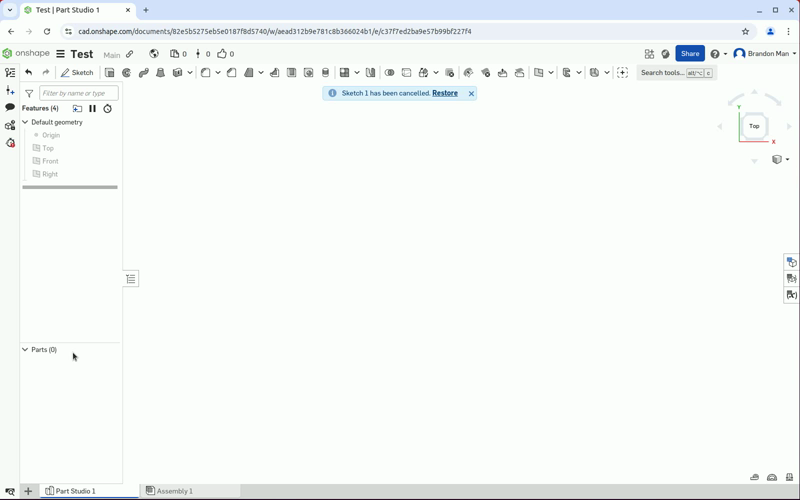
key(up)
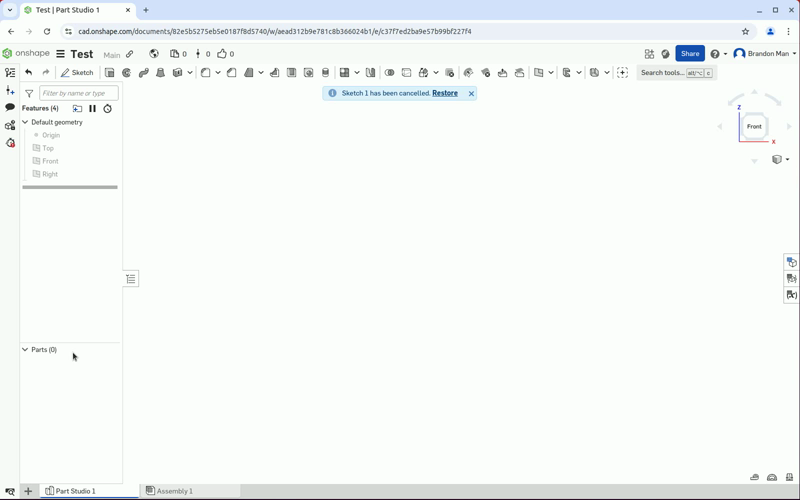
key_up(shift)
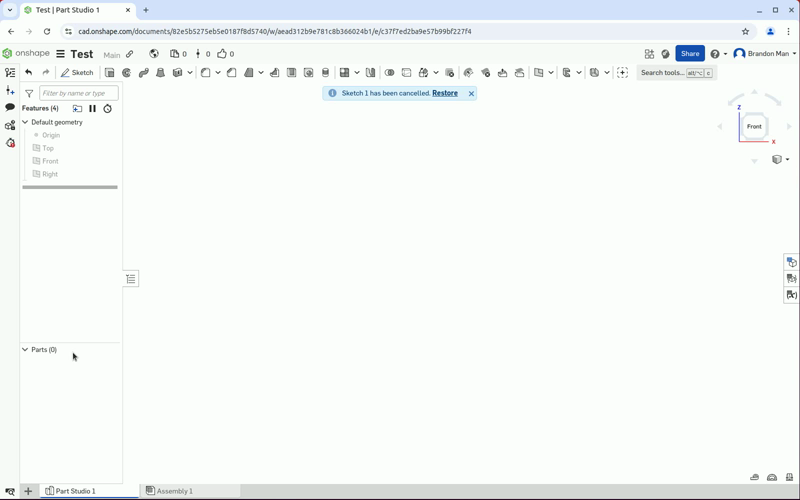
mouse_move(73, 352)
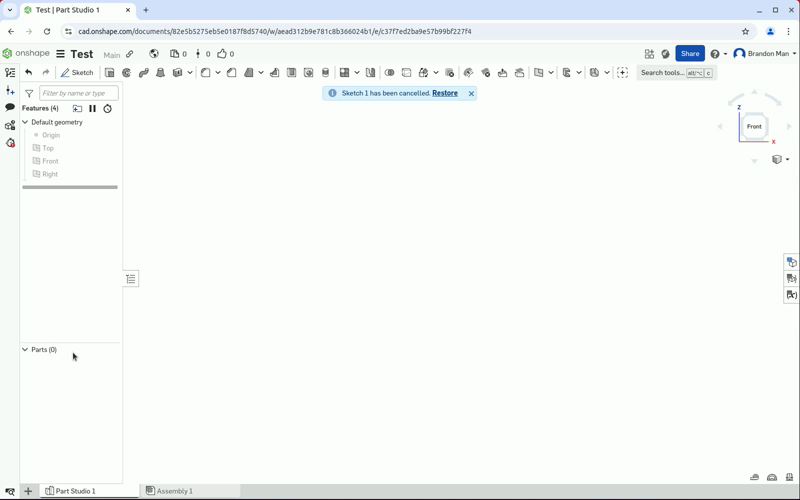
key(shift+y)
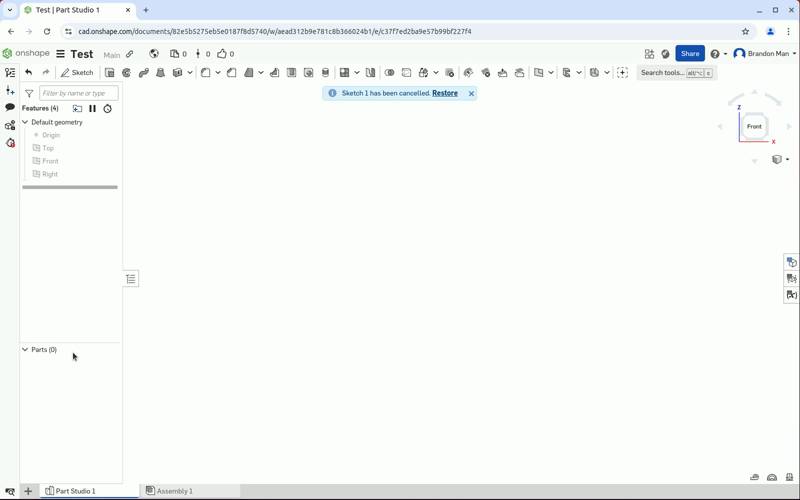
key(shift+s)
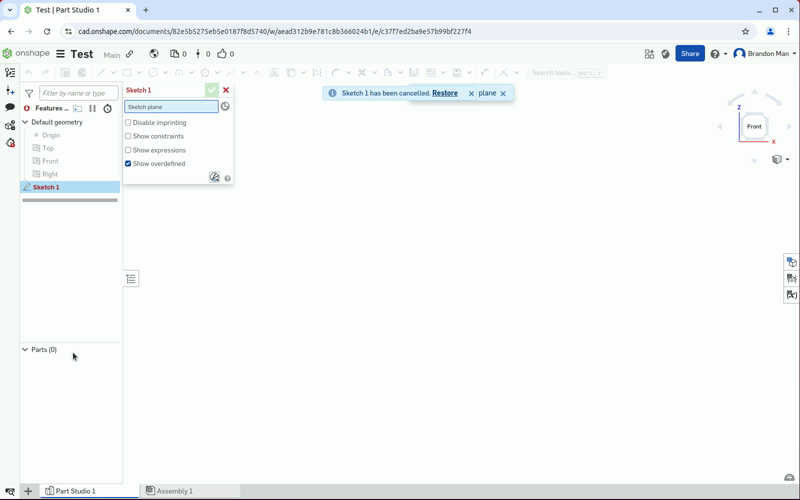
mouse_move(73, 163)
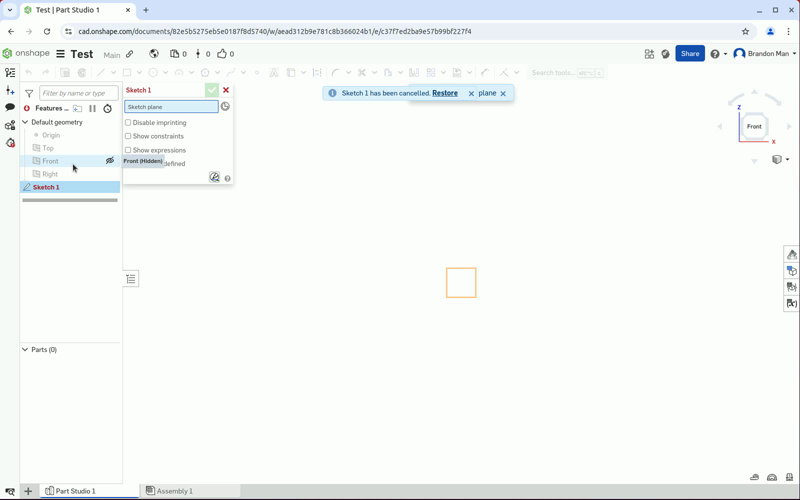
click(73, 163)
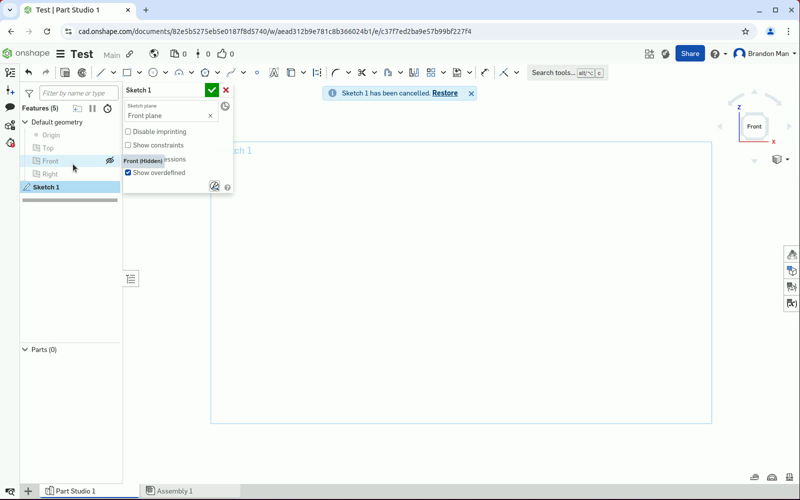
mouse_move(73, 352)
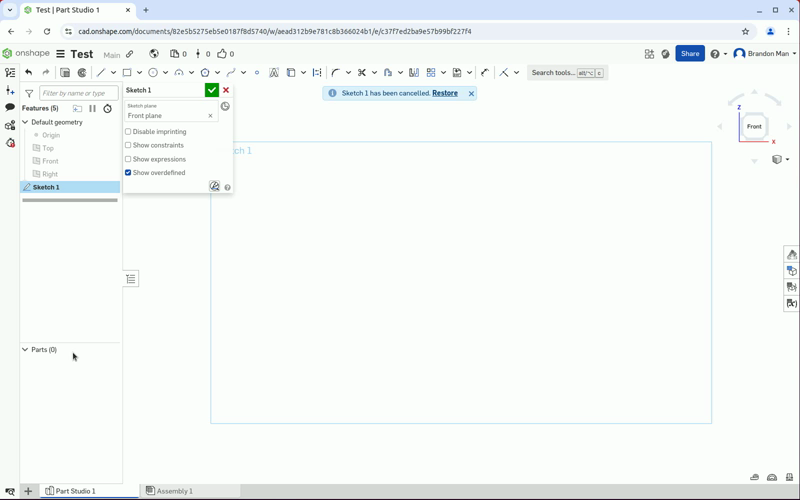
key(y)
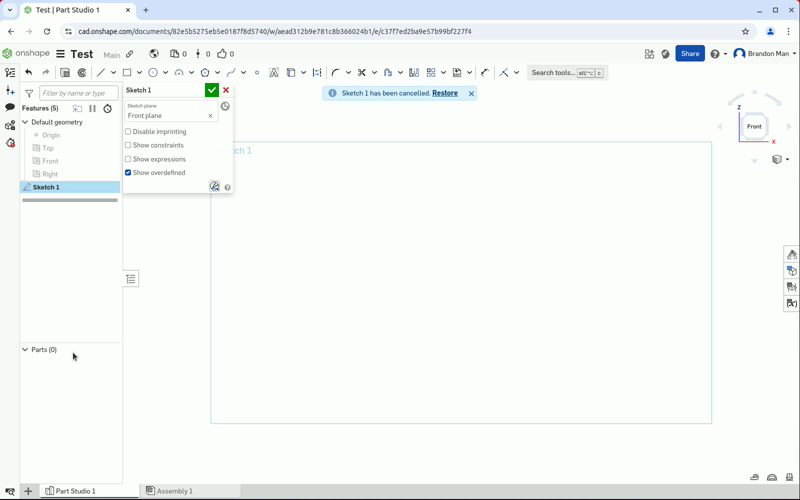
key(l)
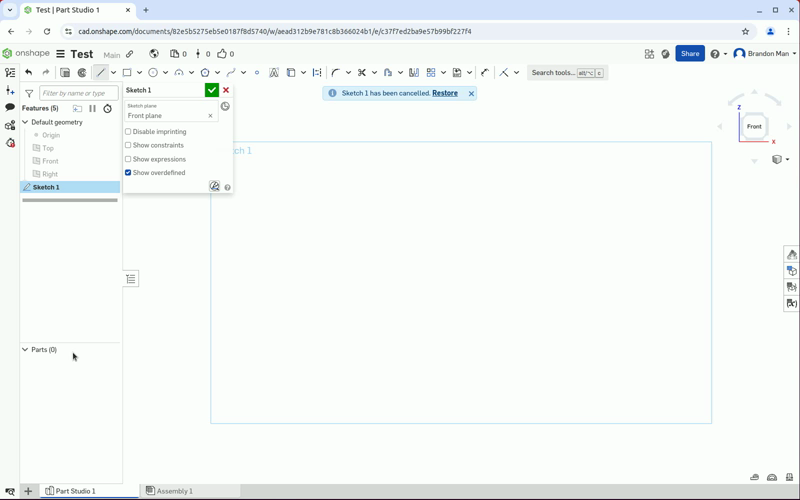
key_down(shift)
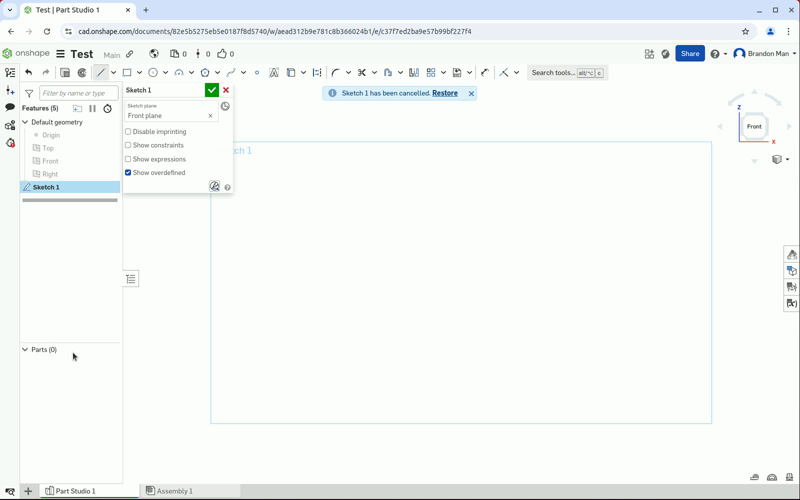
mouse_move(404, 282)
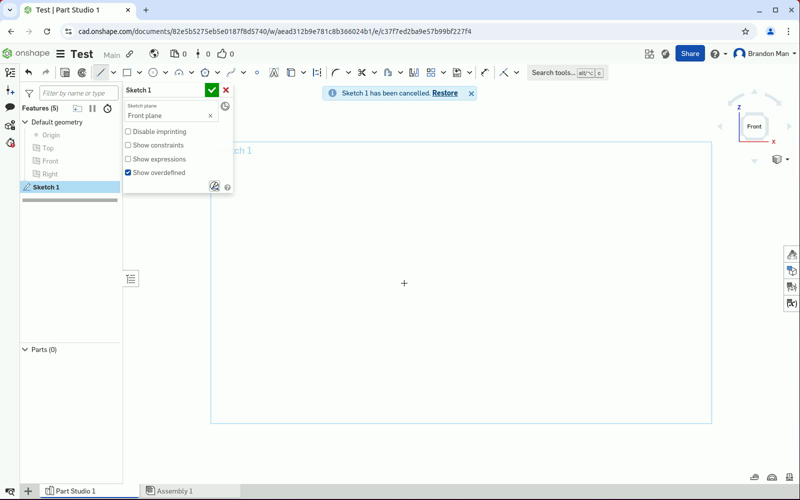
click(404, 282)
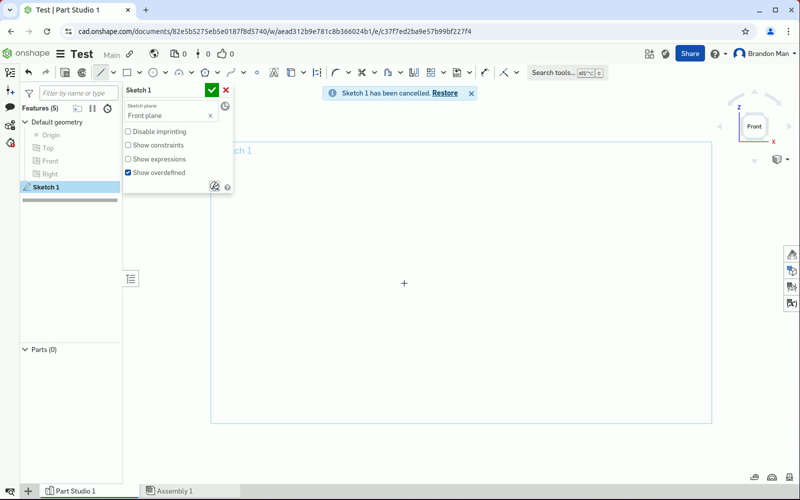
key_up(shift)
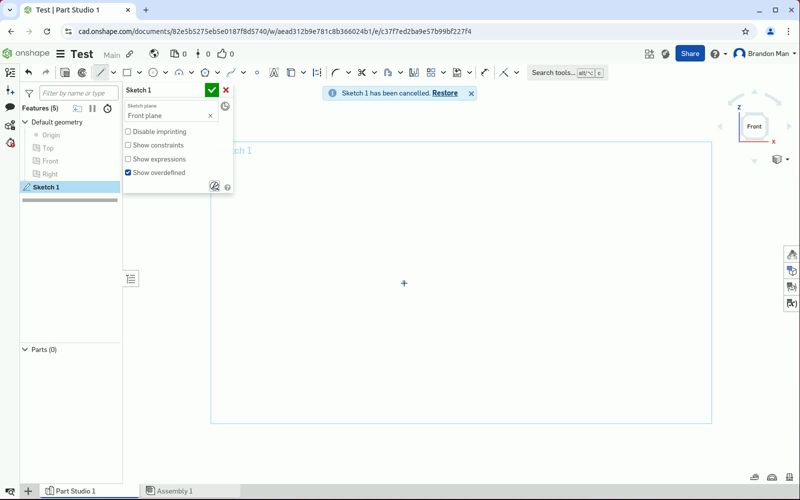
key_down(shift)
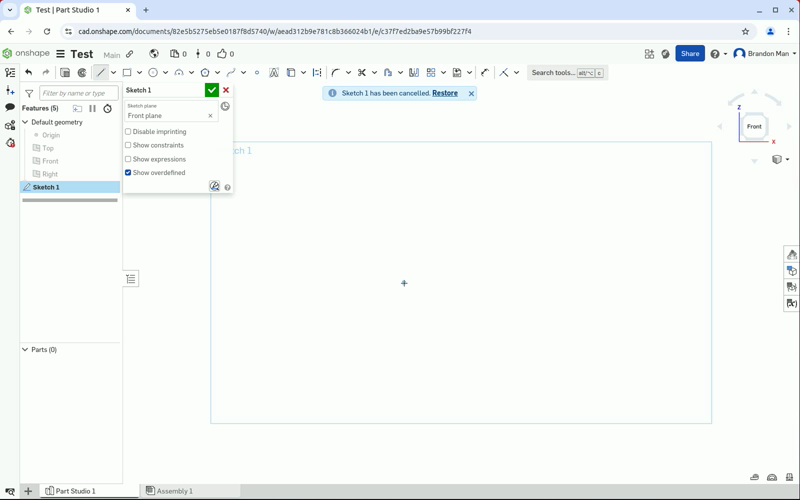
mouse_move(434, 282)
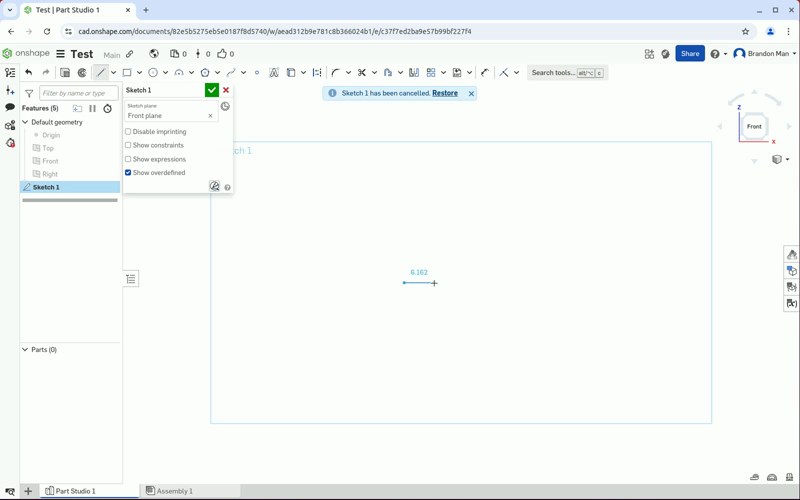
mouse_move(461, 282)
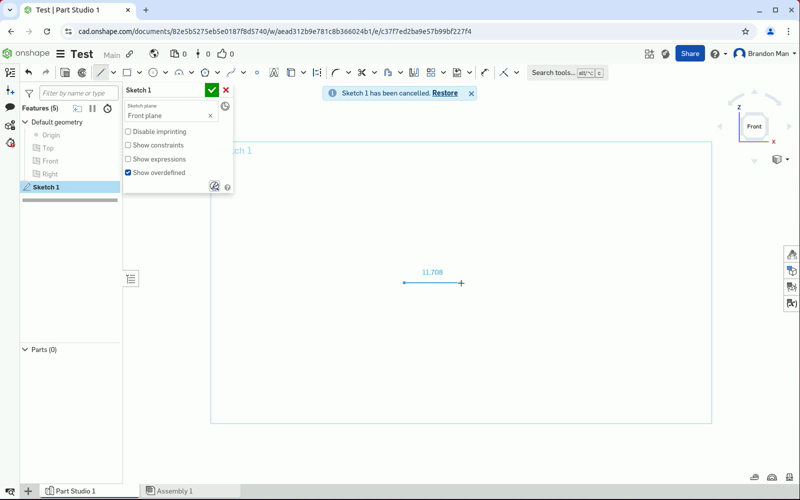
click(461, 282)
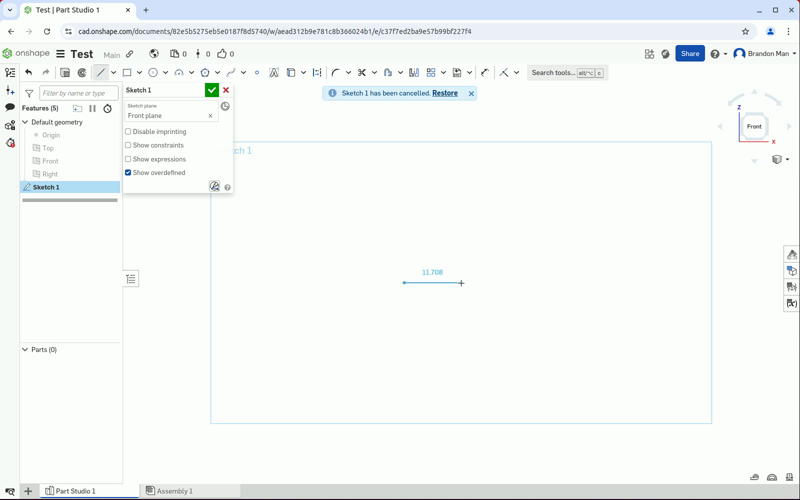
key_up(shift)
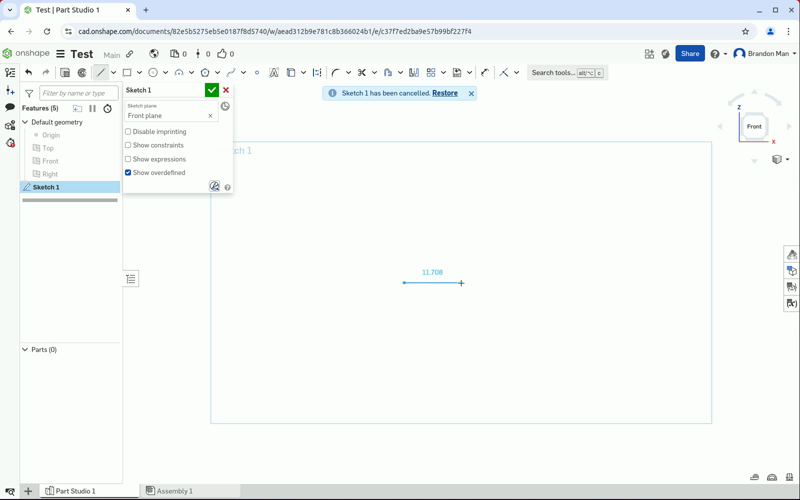
key_down(shift)
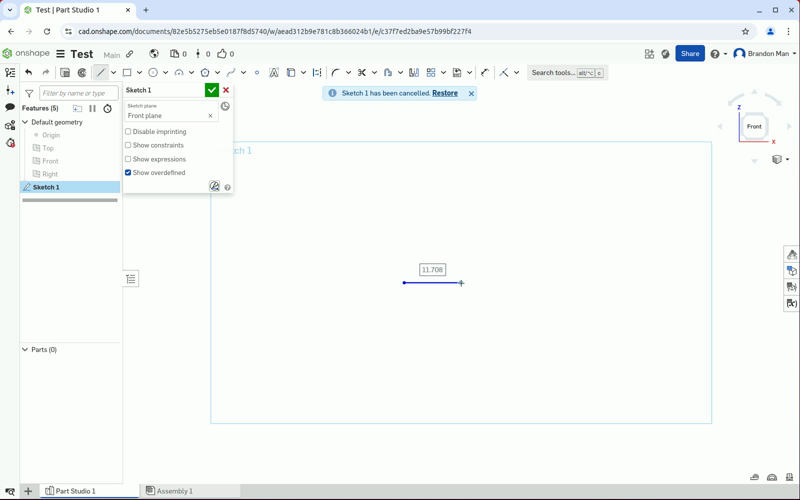
mouse_move(491, 282)
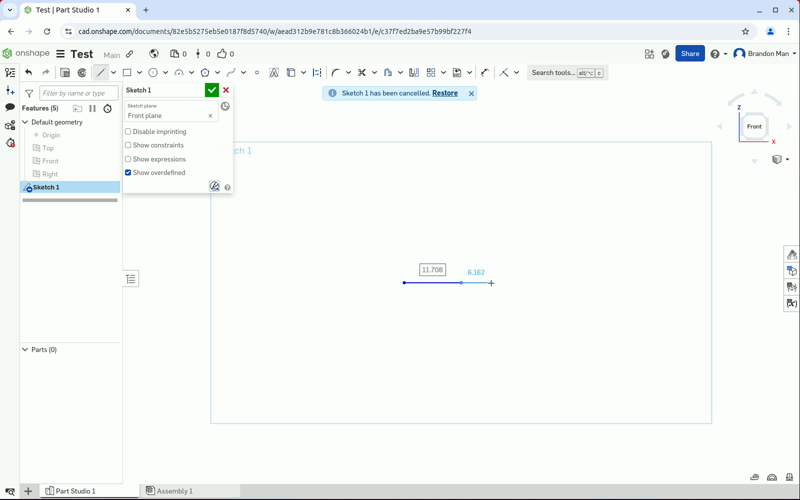
mouse_move(461, 226)
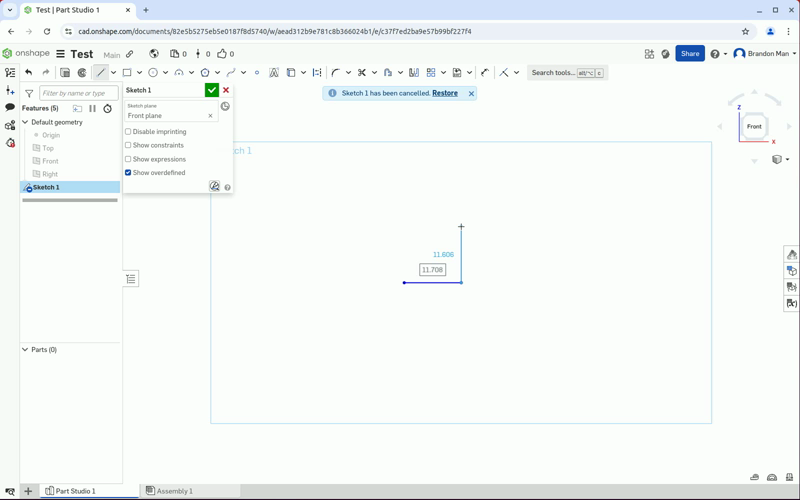
click(461, 226)
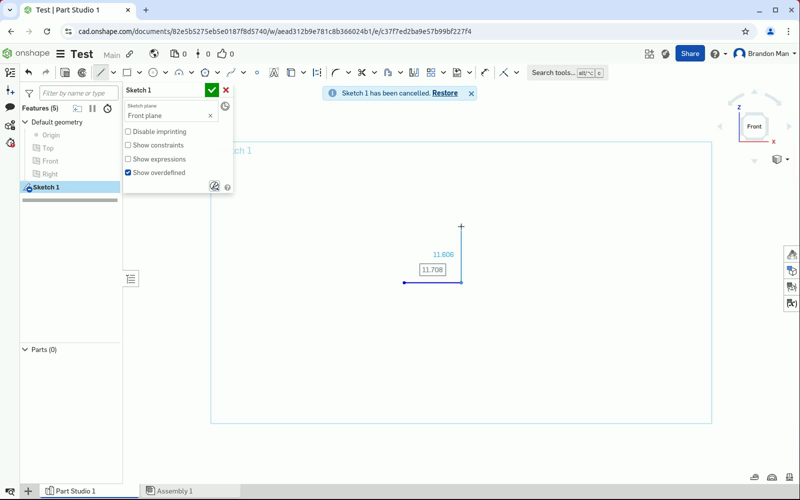
key_up(shift)
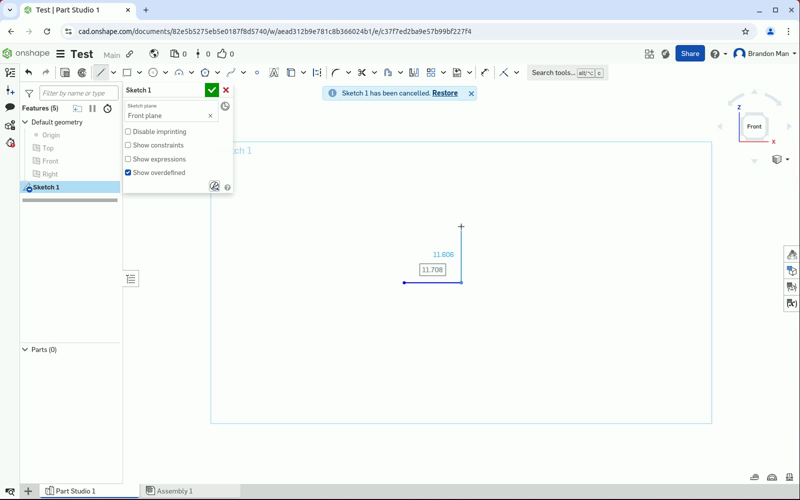
key_down(shift)
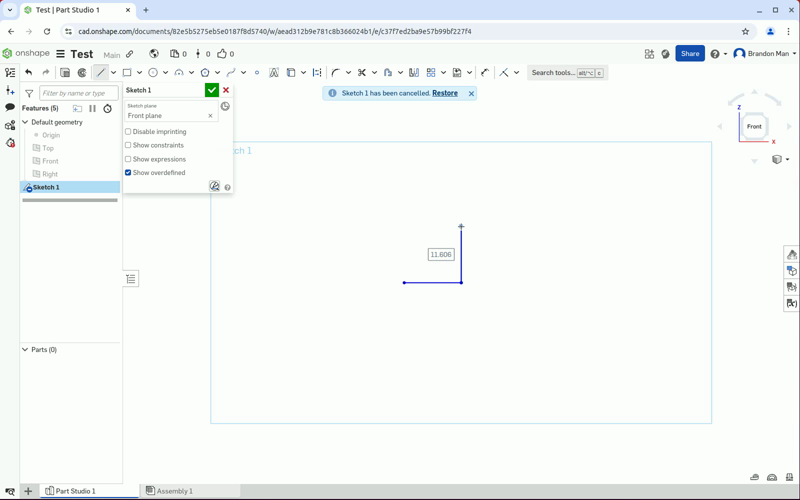
mouse_move(491, 226)
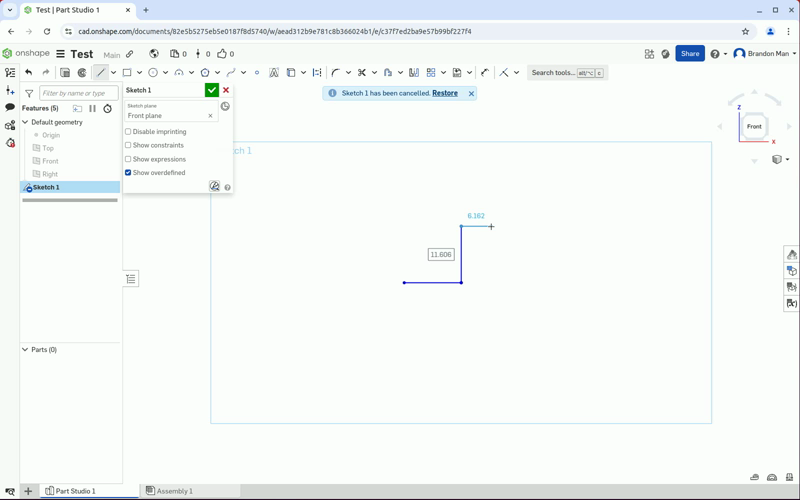
mouse_move(404, 226)
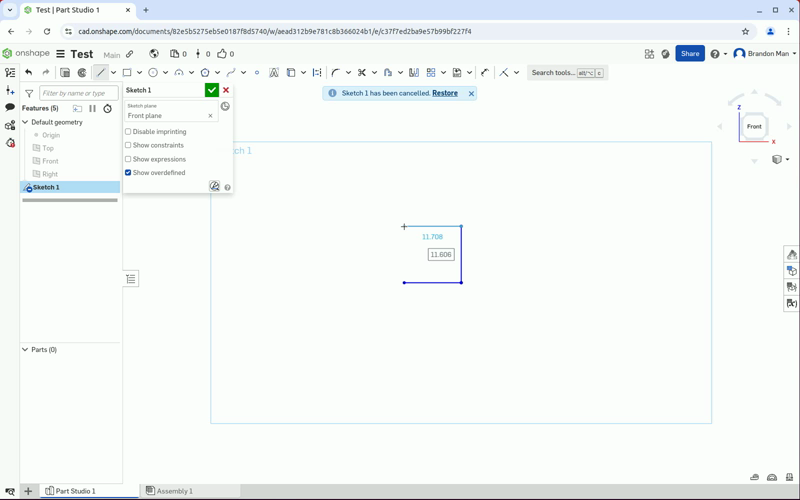
click(404, 226)
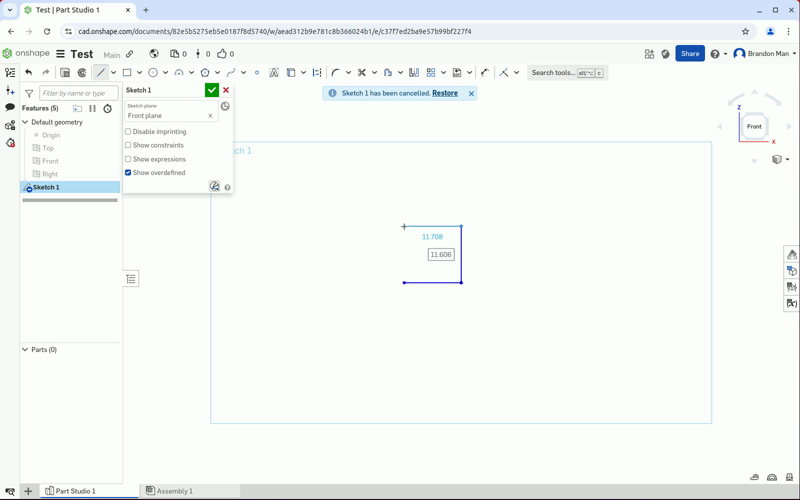
key_up(shift)
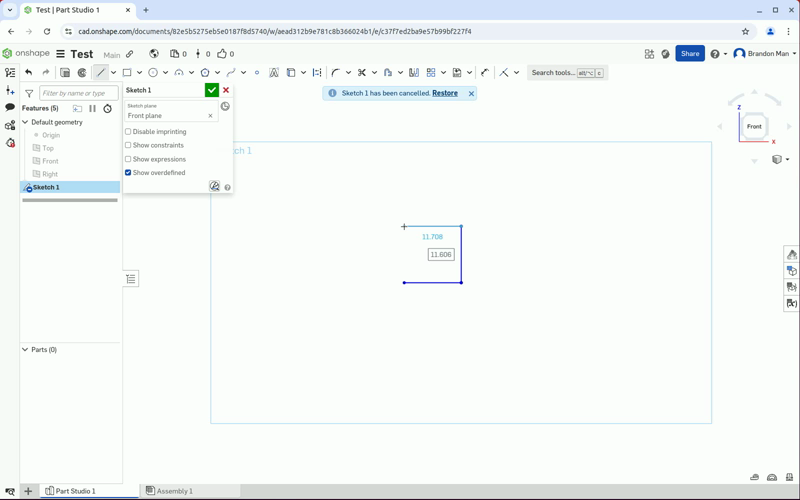
mouse_move(434, 226)
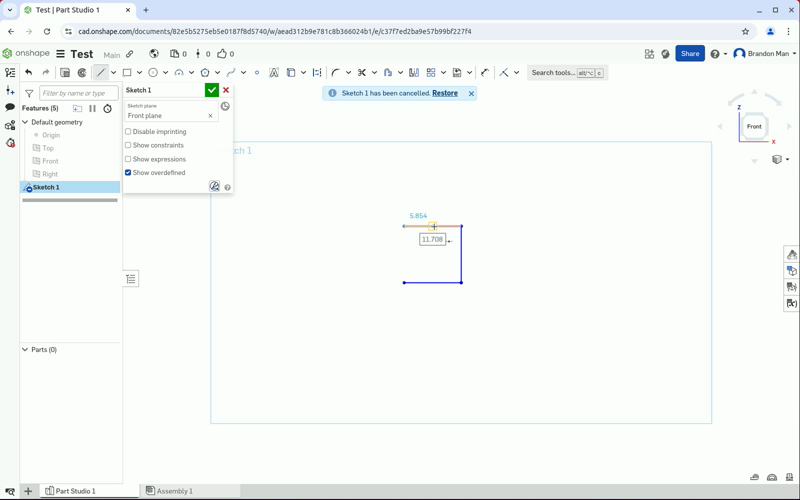
key_down(shift)
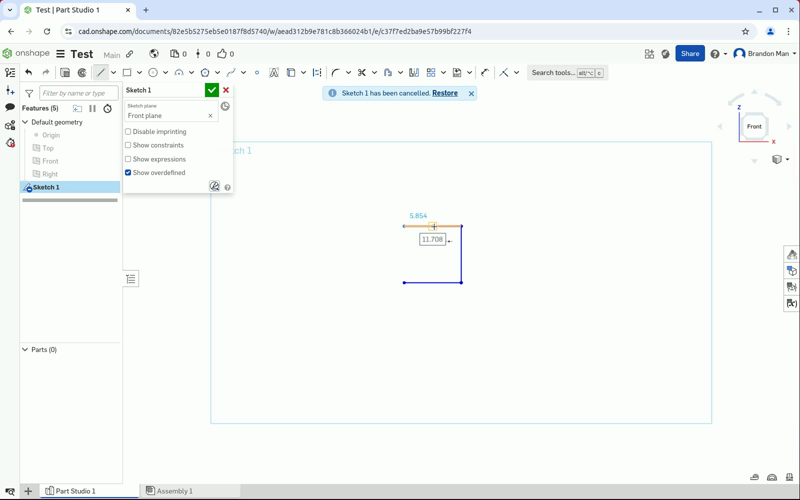
mouse_move(404, 282)
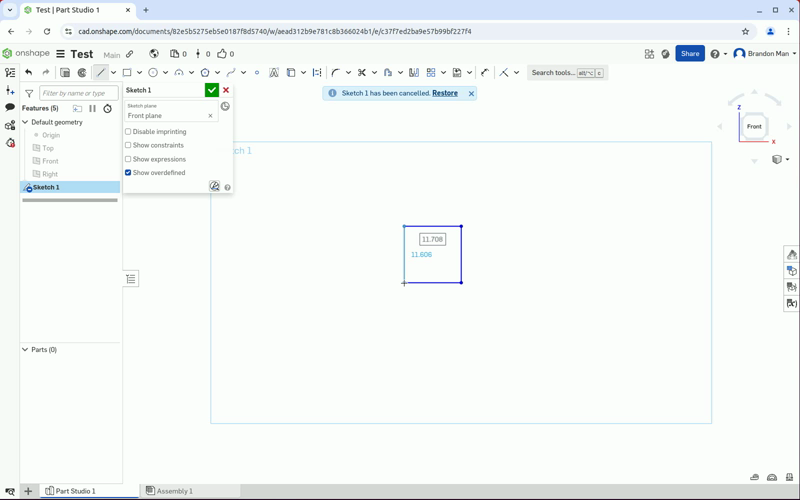
key_up(shift)
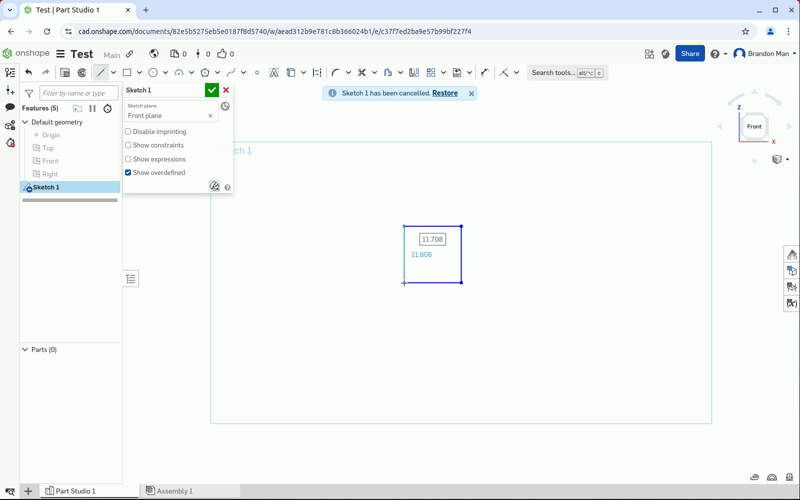
click(404, 282)
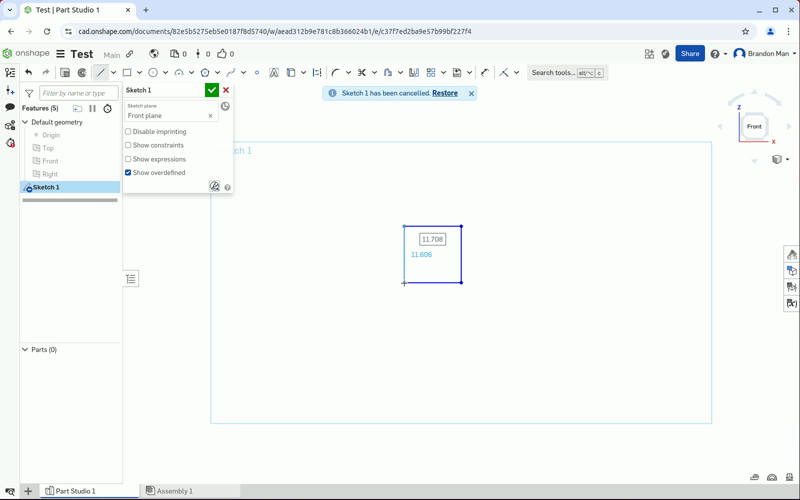
key(esc)
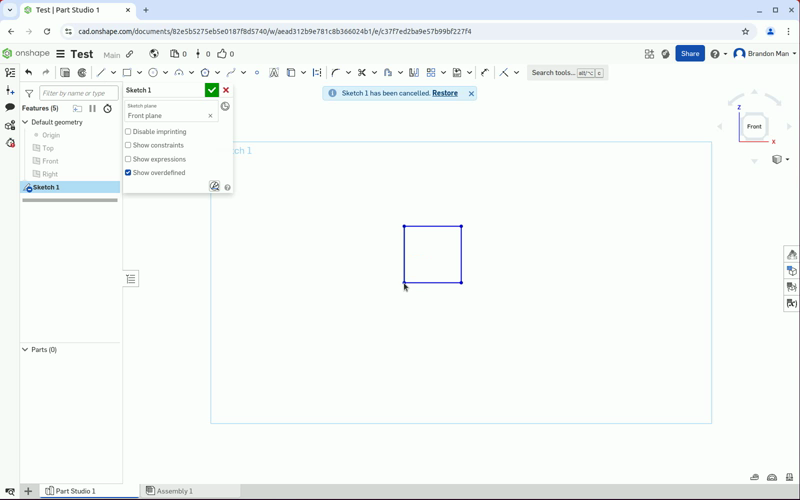
mouse_move(415, 260)
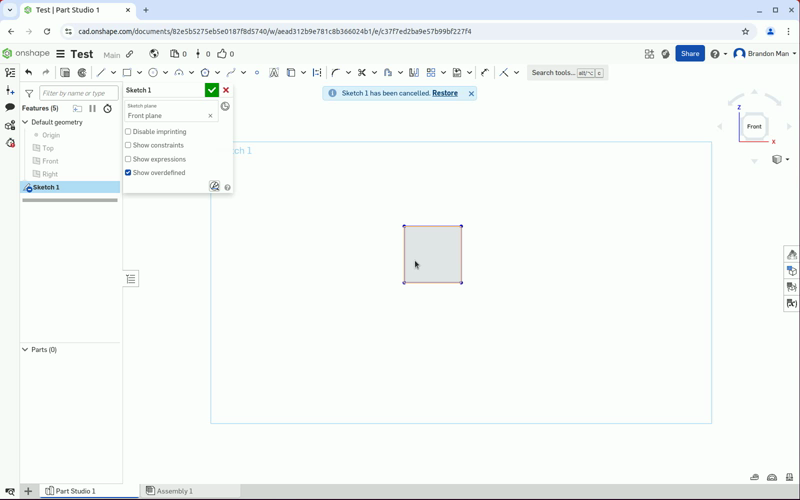
click(415, 260)
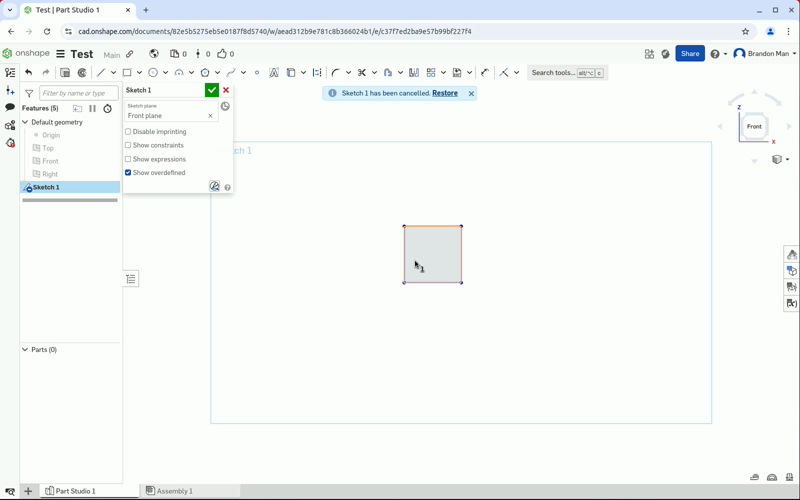
mouse_move(73, 352)
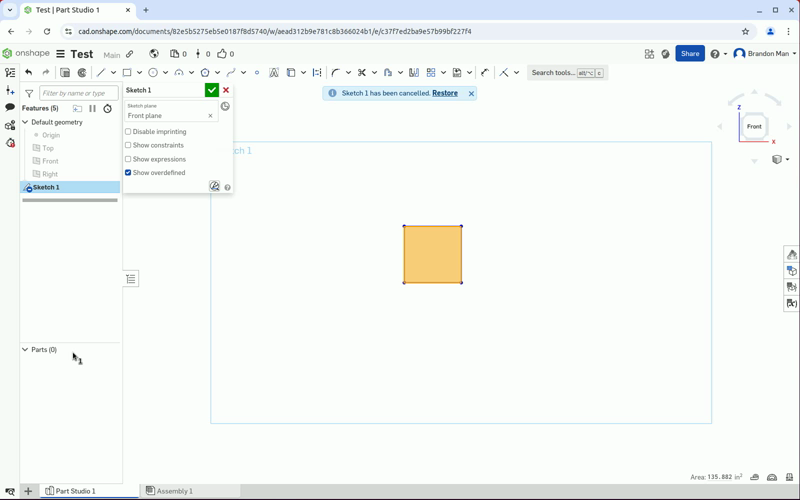
key(shift+y)
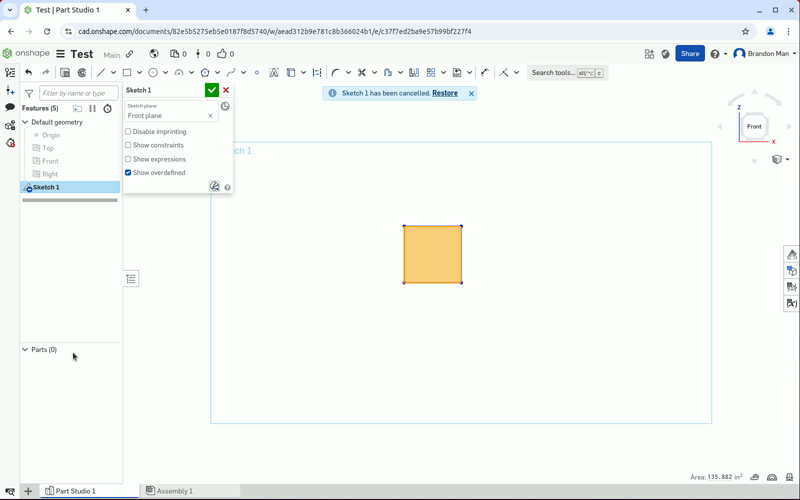
key(shift+e)
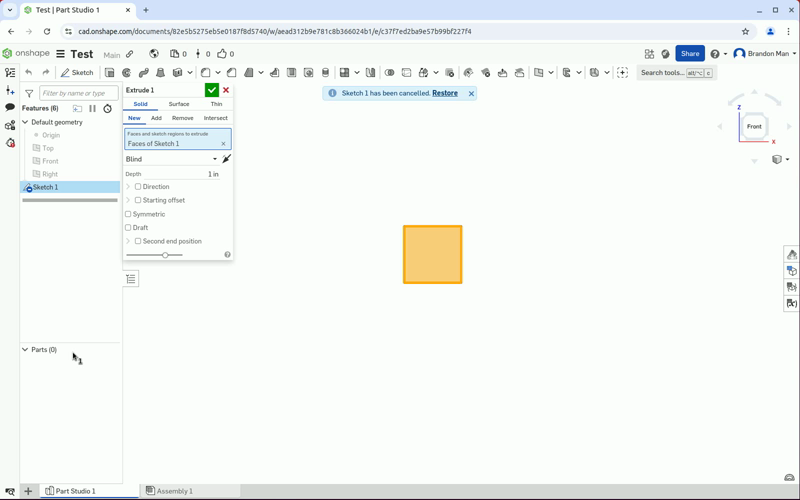
mouse_move(143, 106)
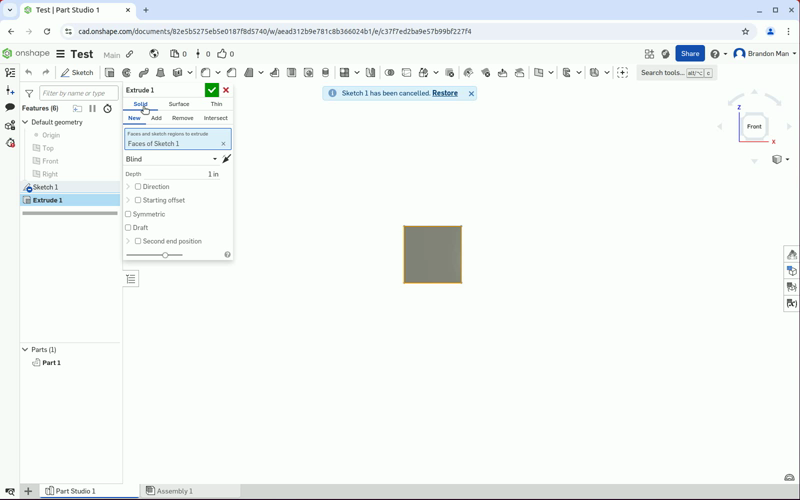
click(143, 106)
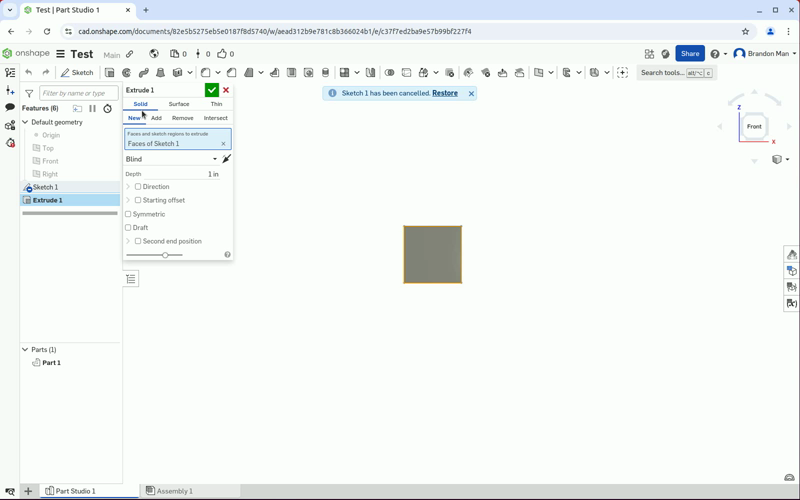
mouse_move(137, 120)
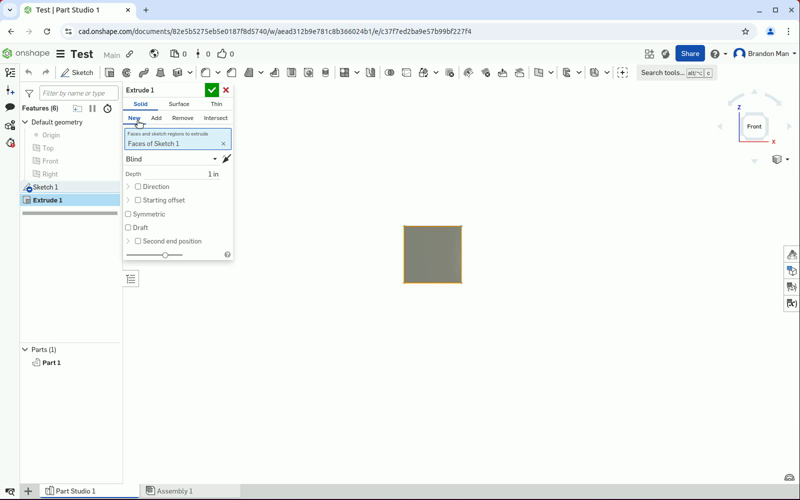
click(137, 120)
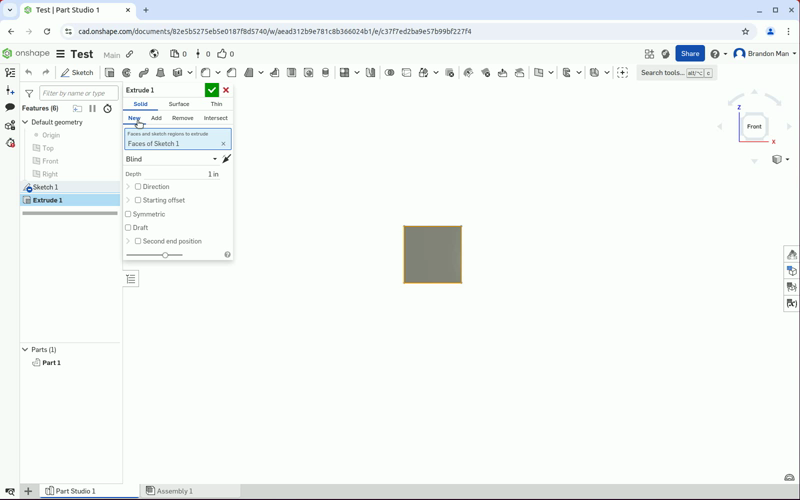
key(tab, 4)
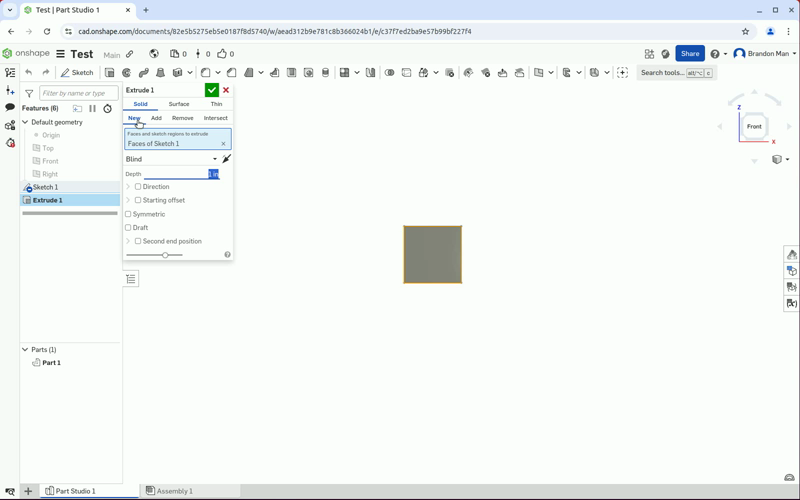
text(23.108)
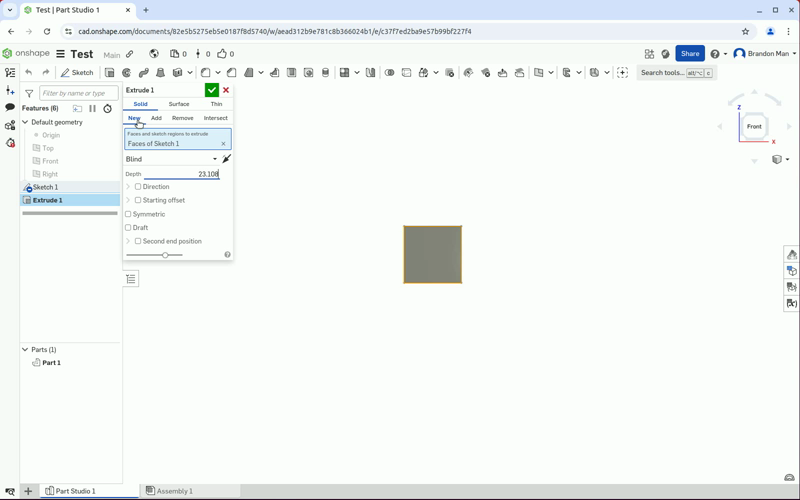
key(enter)
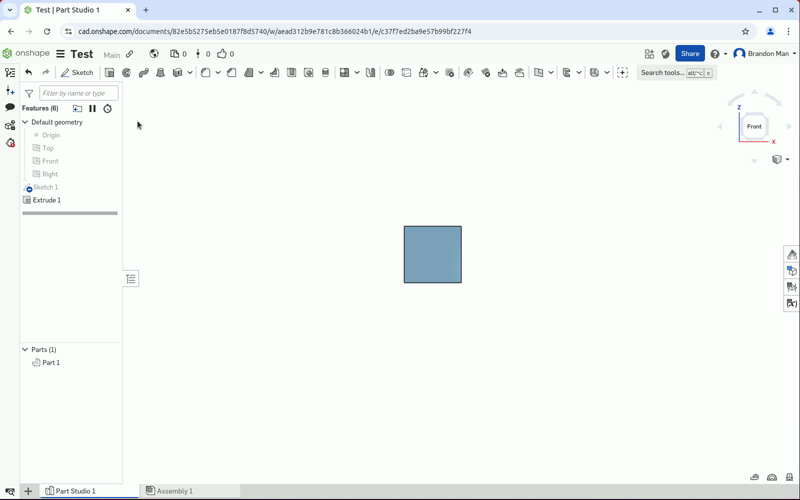
key(shift+h)
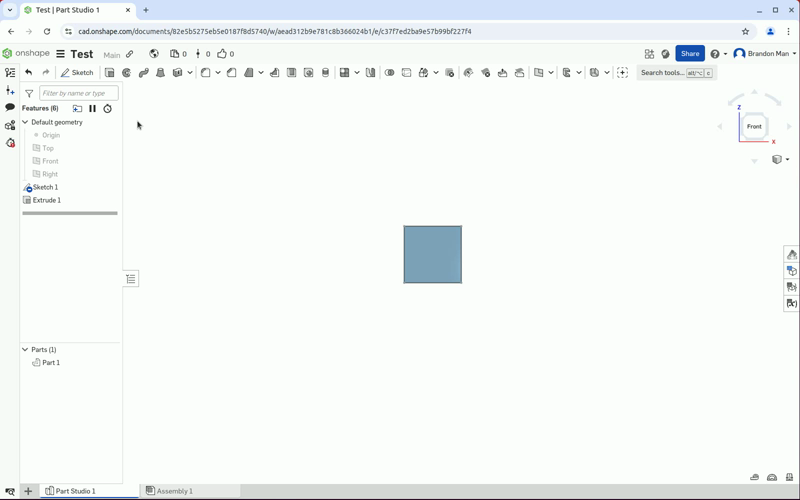
key(shift+h)
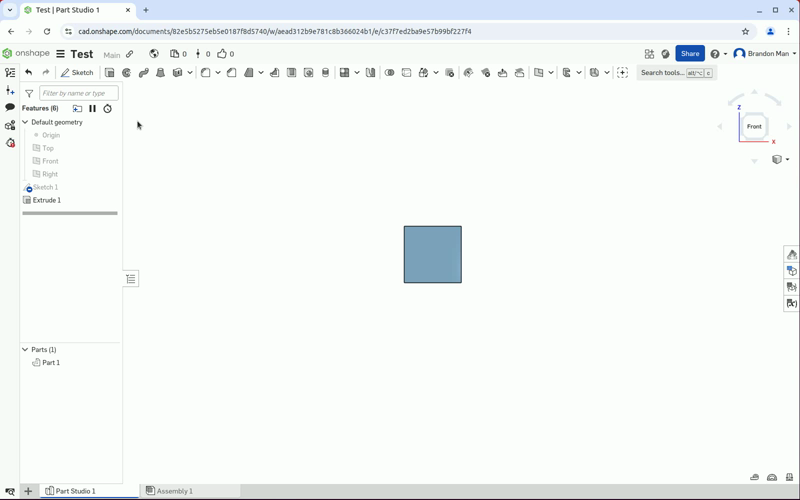
mouse_move(73, 189)
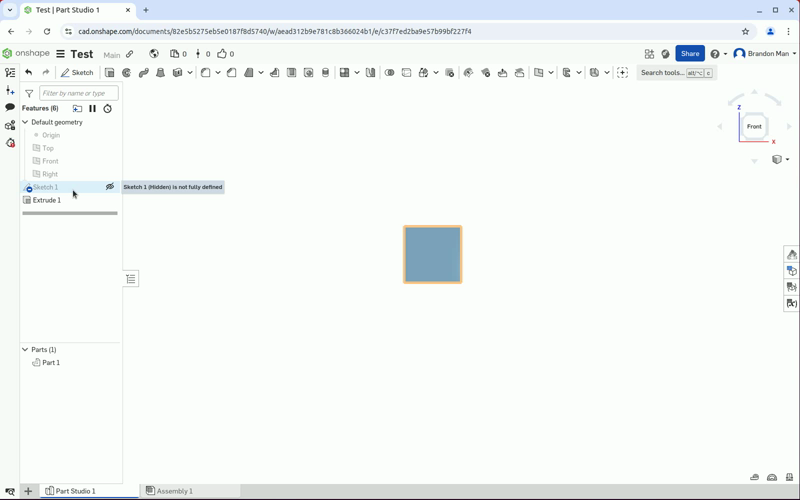
click(73, 189)
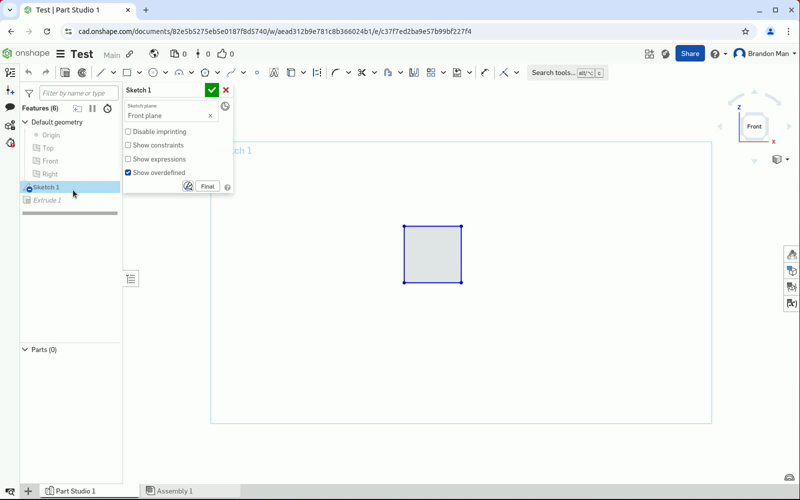
mouse_move(229, 92)
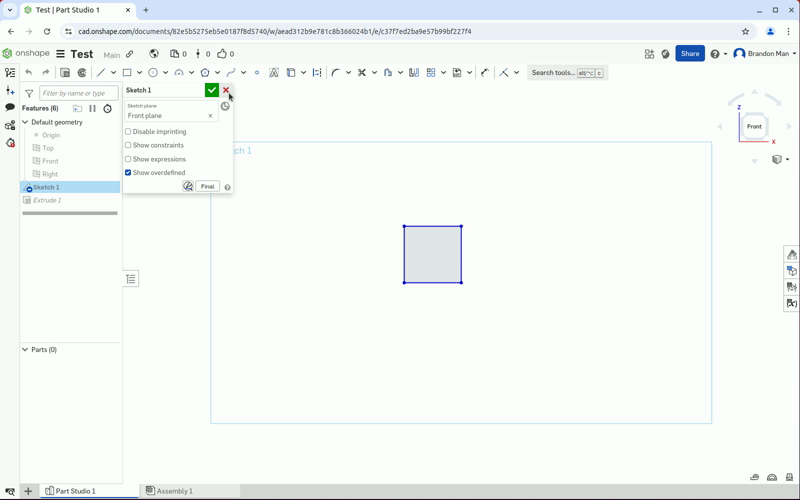
click(229, 92)
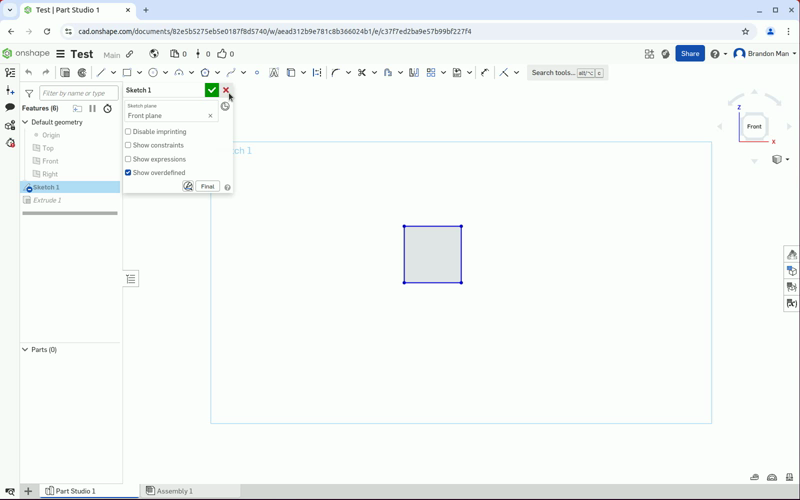
key(shift+s)
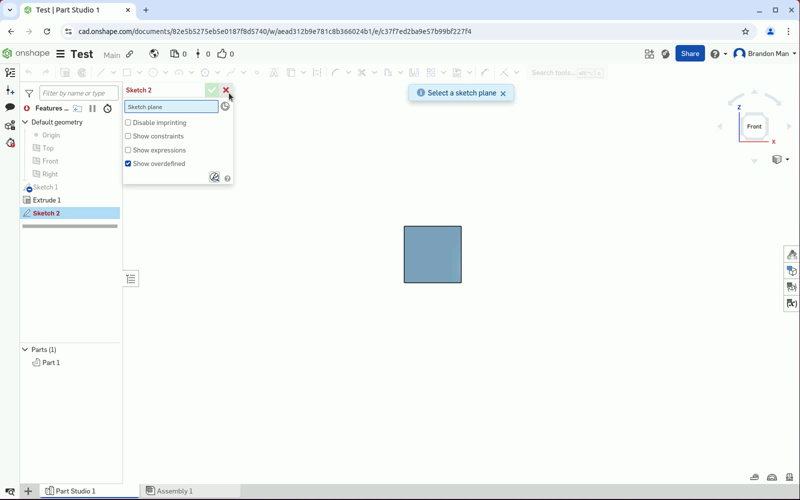
mouse_move(73, 163)
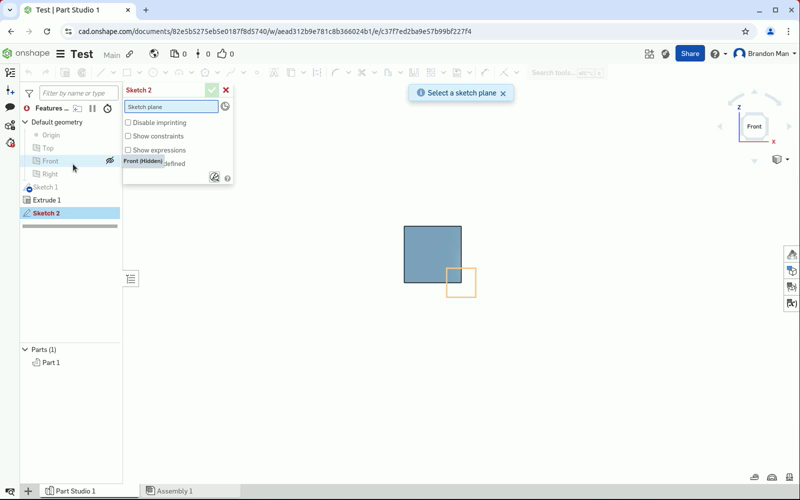
click(73, 163)
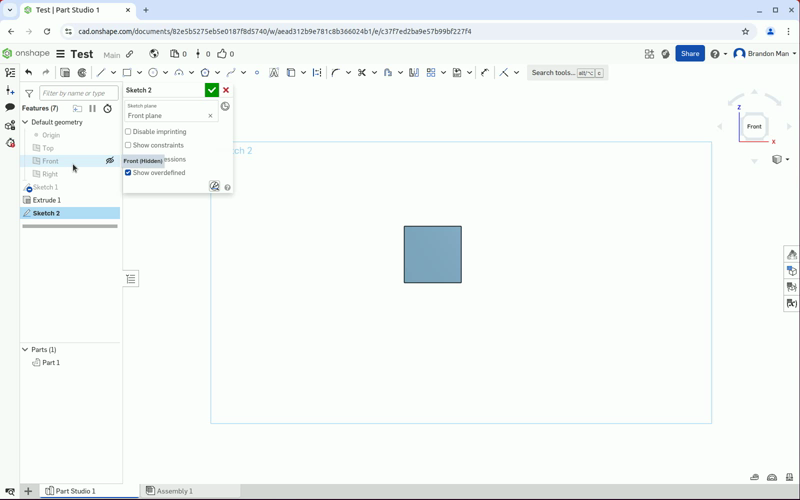
mouse_move(73, 352)
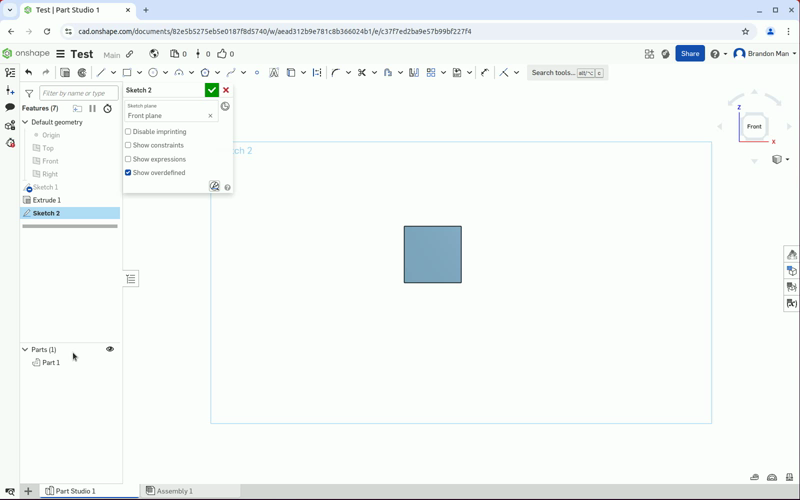
key(y)
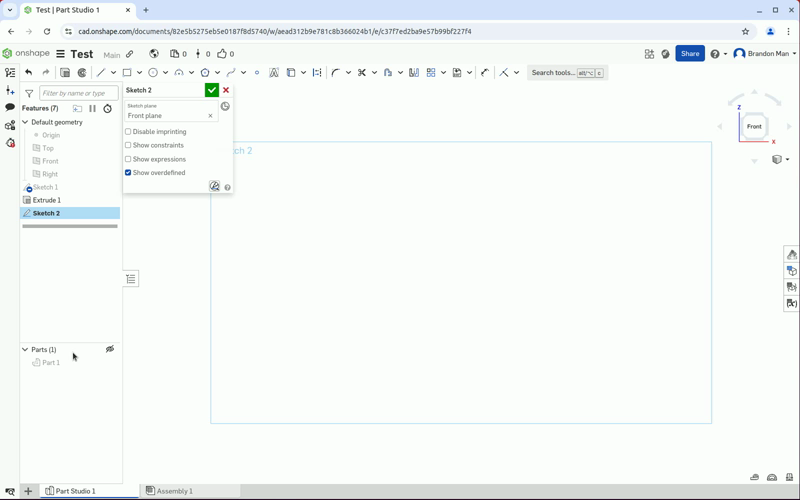
key(l)
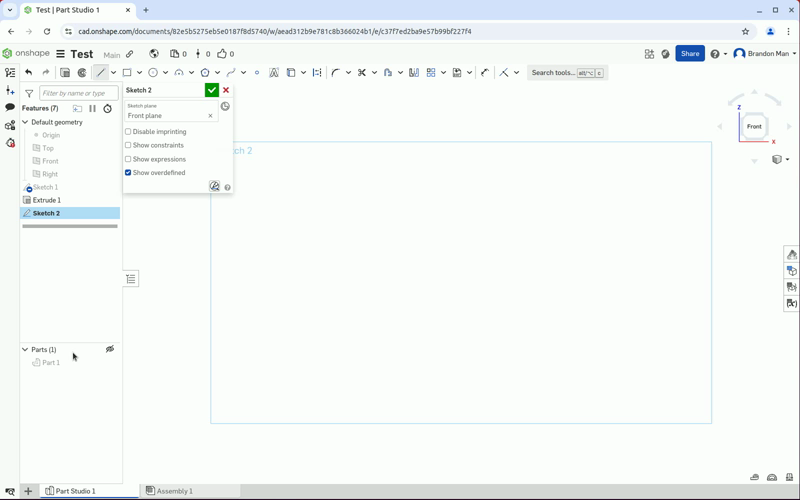
key_down(shift)
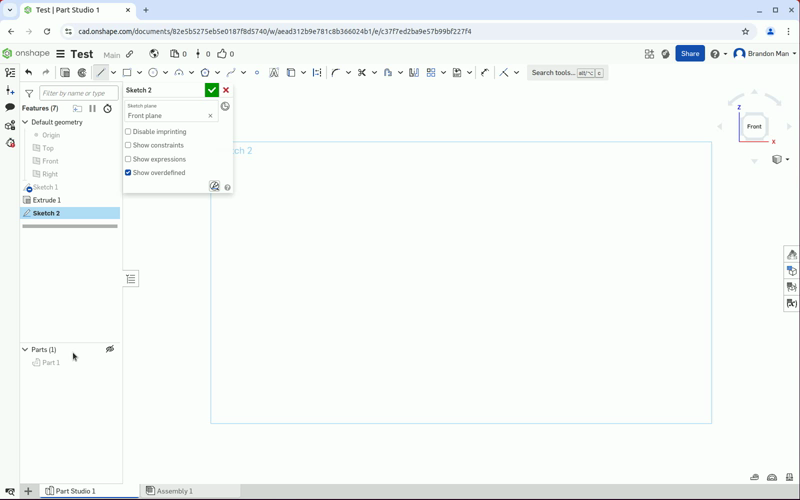
mouse_move(460, 226)
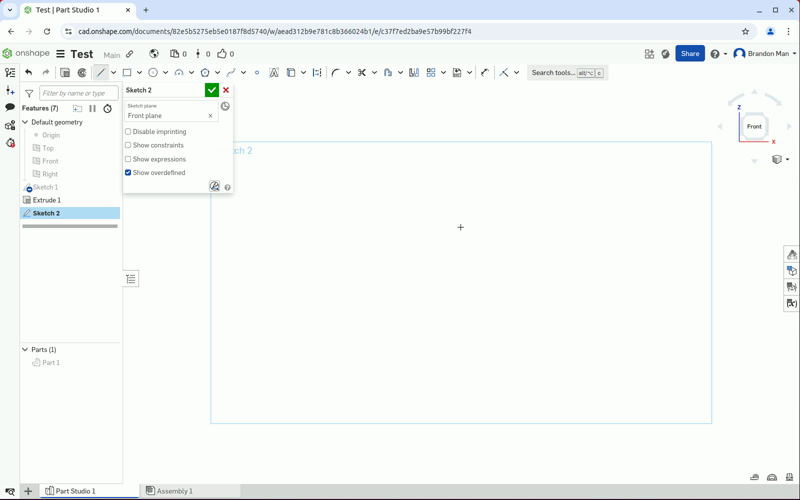
click(460, 226)
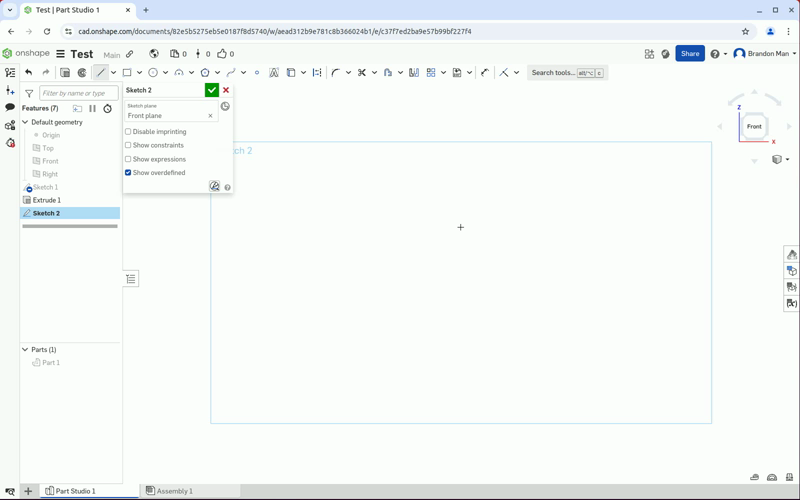
key_up(shift)
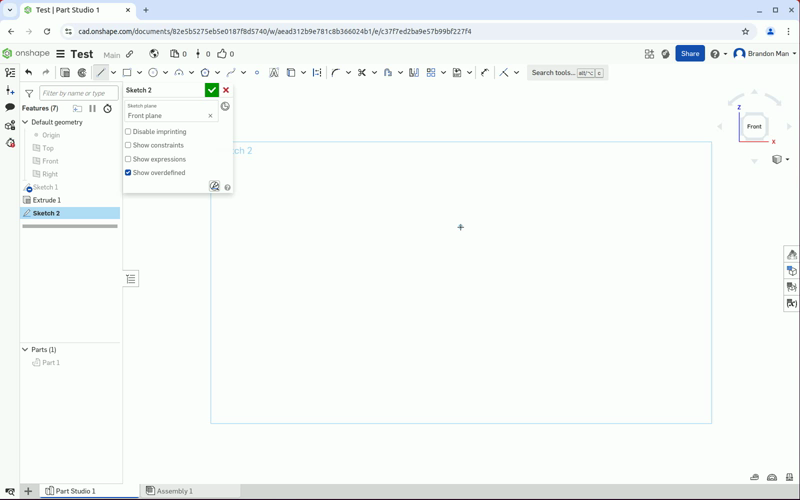
key_down(shift)
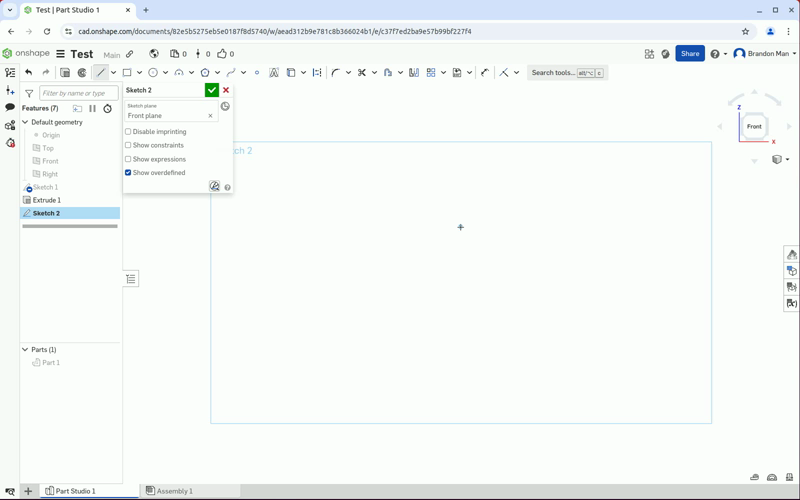
mouse_move(490, 226)
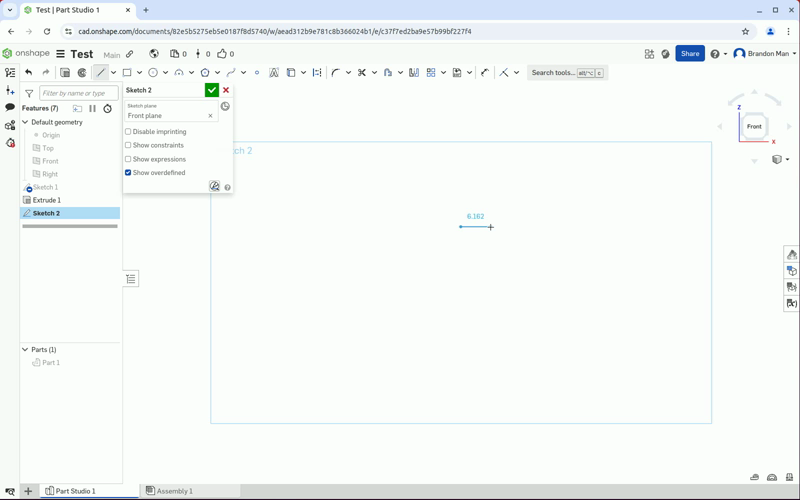
mouse_move(517, 226)
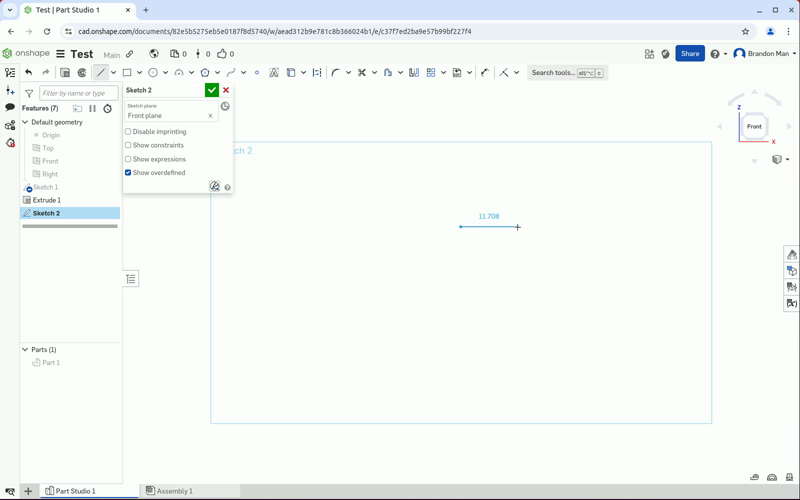
click(517, 226)
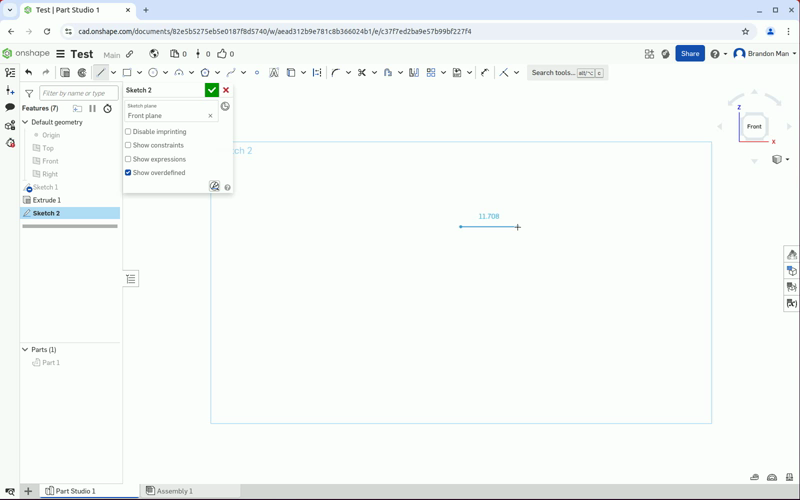
key_up(shift)
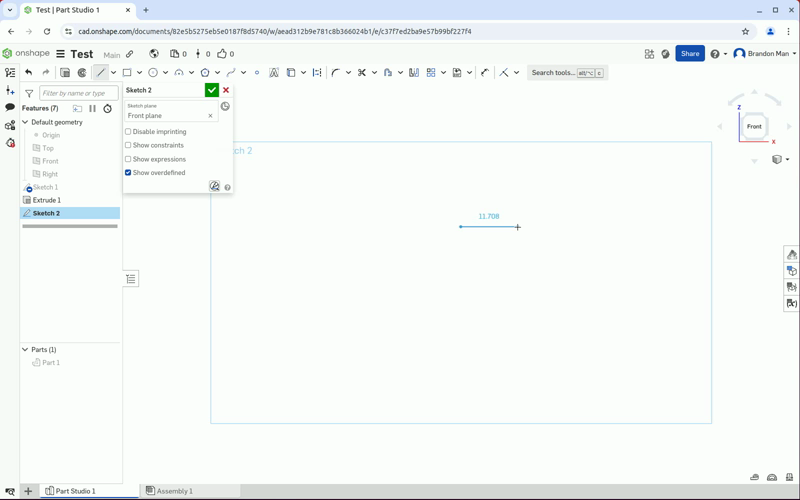
key_down(shift)
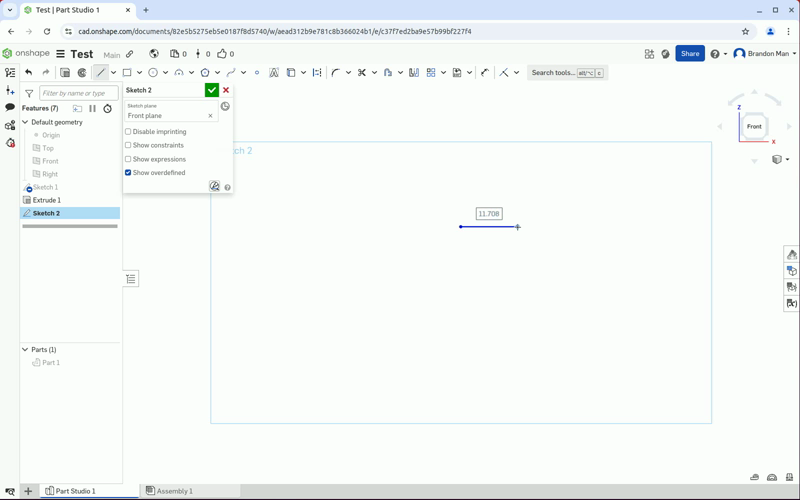
mouse_move(547, 226)
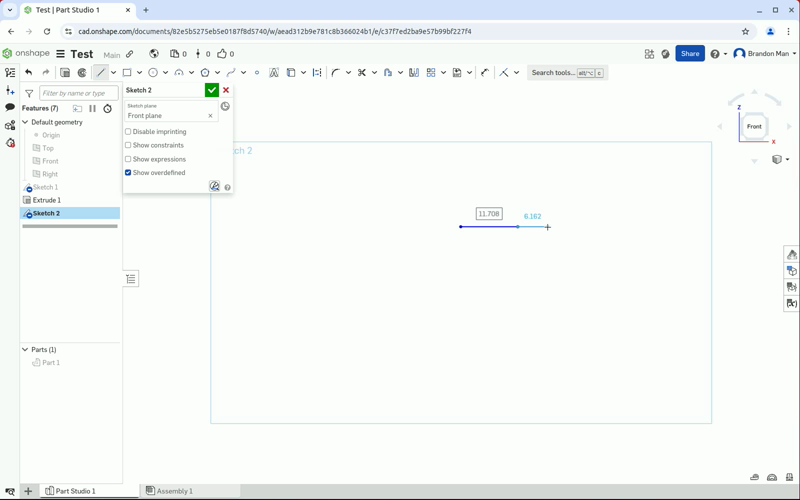
mouse_move(517, 169)
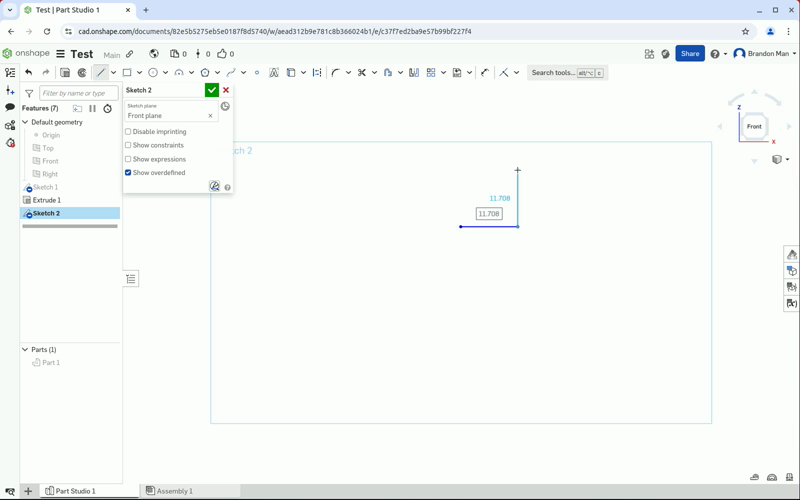
click(517, 169)
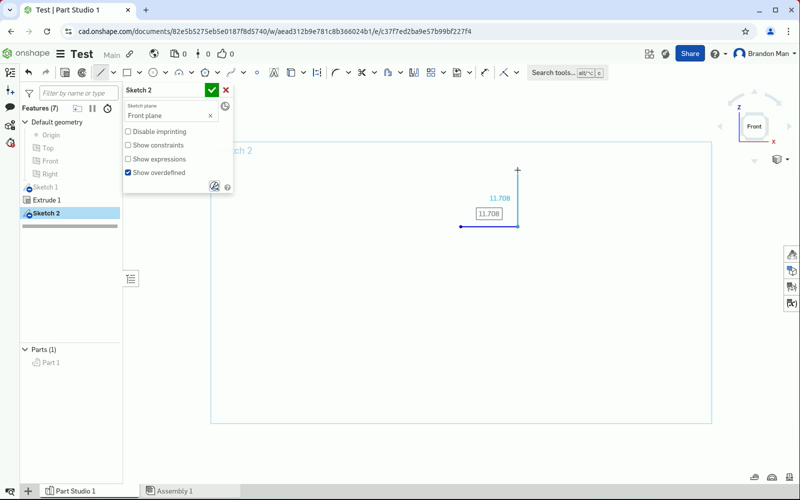
key_up(shift)
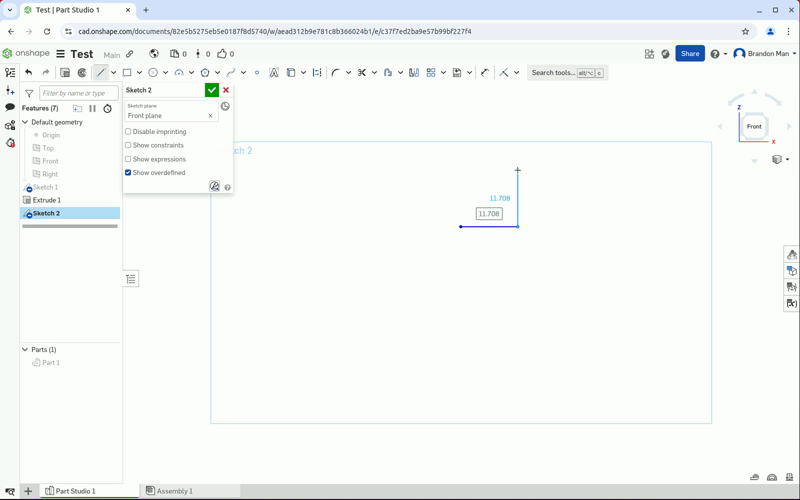
key_down(shift)
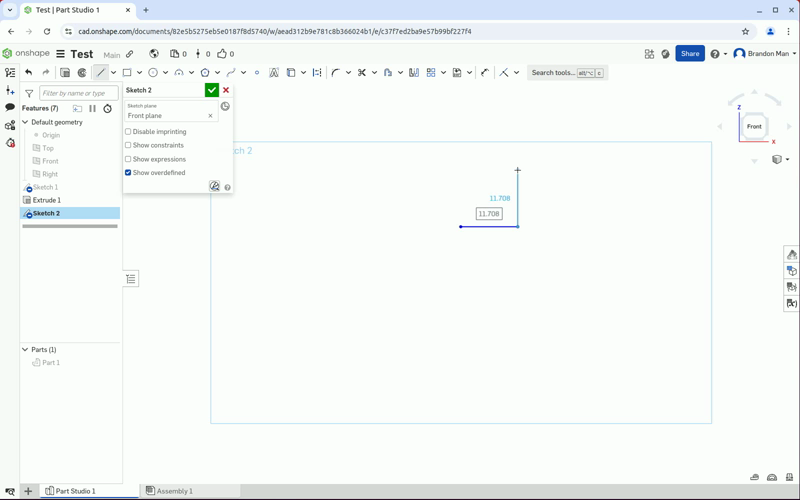
mouse_move(547, 169)
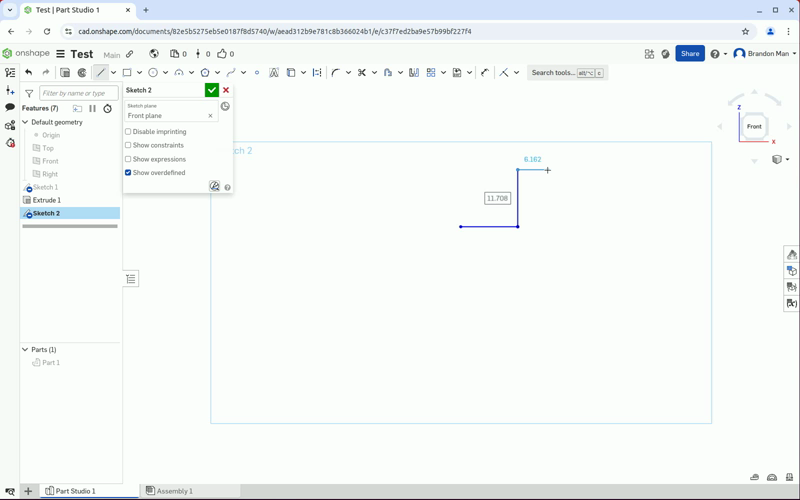
mouse_move(460, 169)
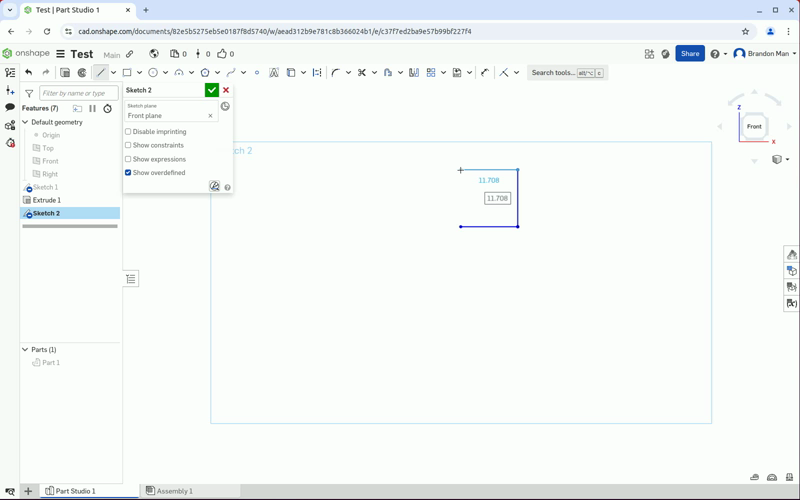
click(460, 169)
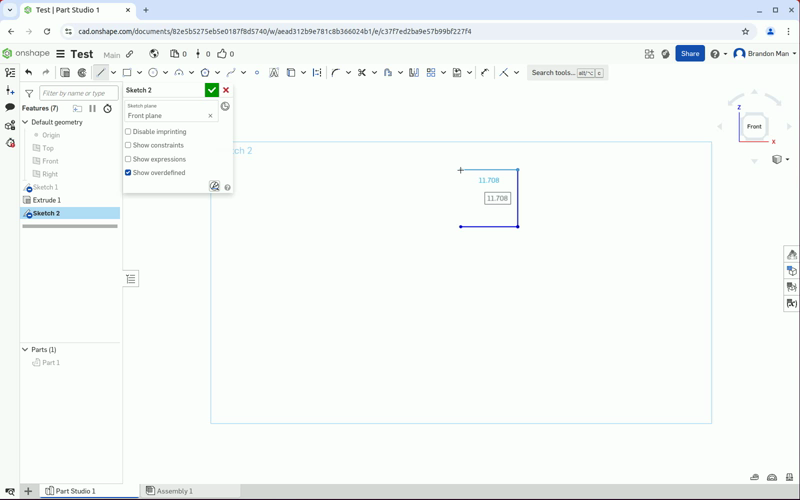
key_up(shift)
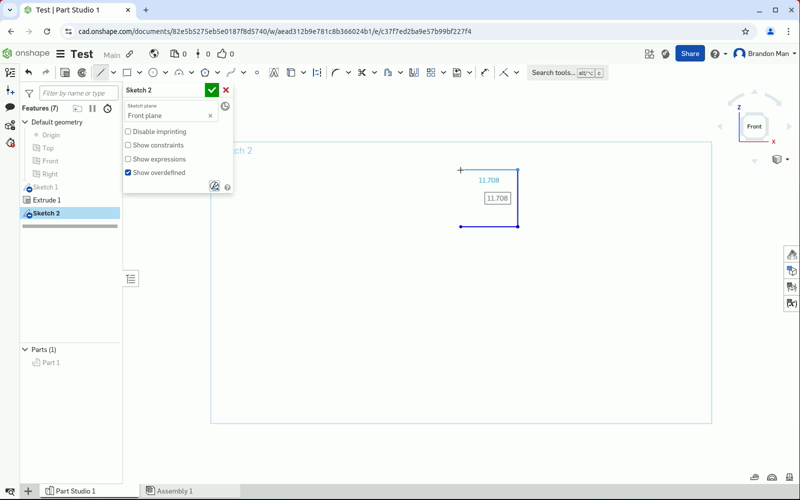
mouse_move(490, 169)
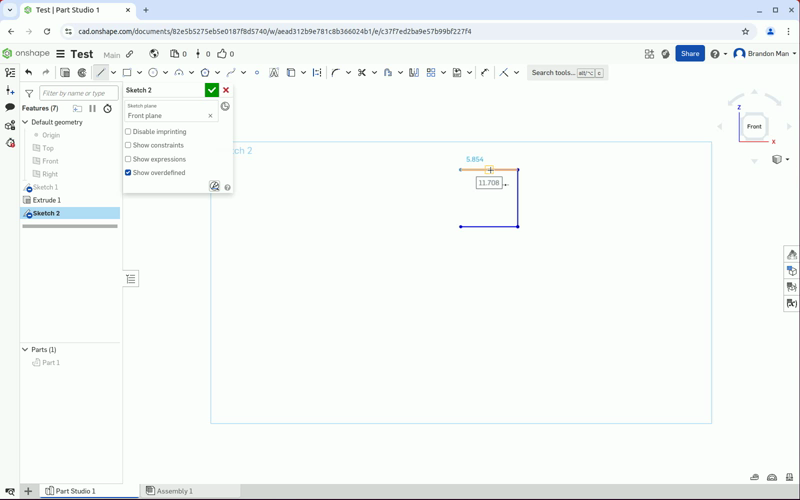
key_down(shift)
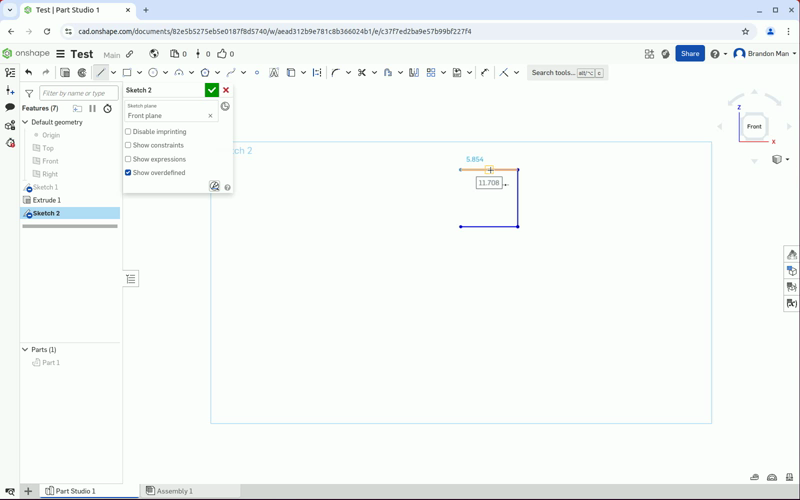
mouse_move(460, 226)
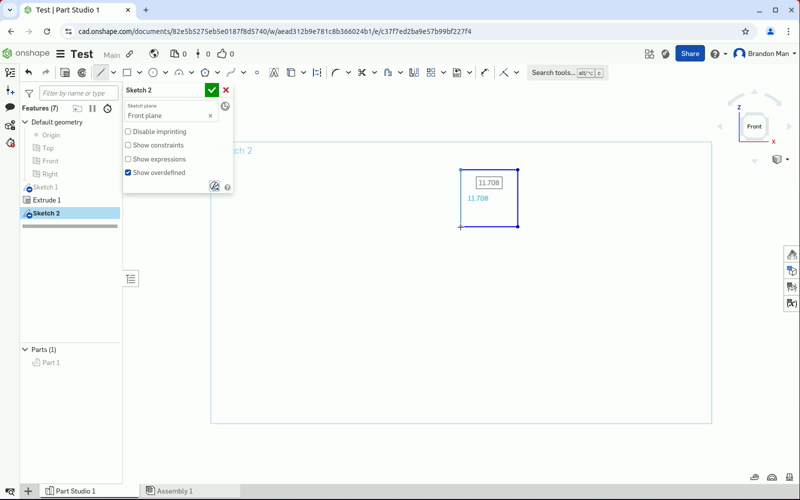
key_up(shift)
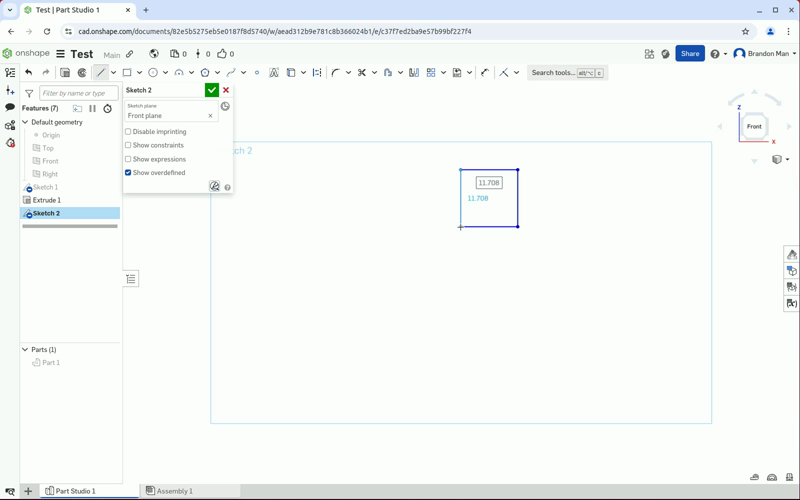
click(460, 226)
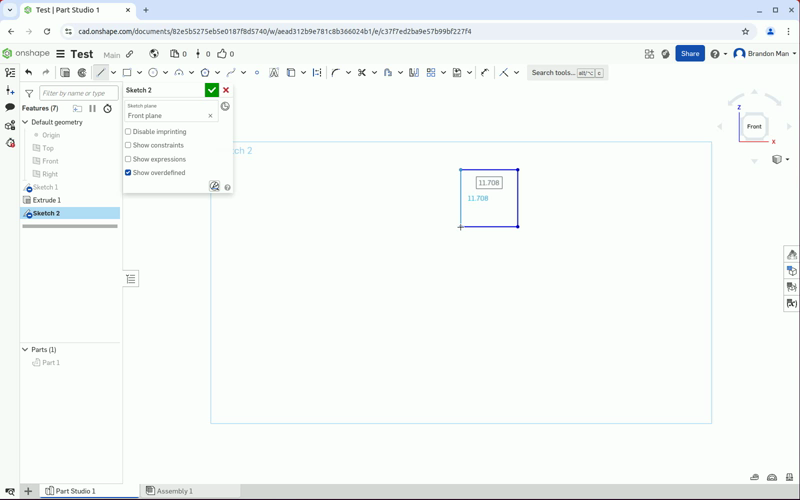
key(esc)
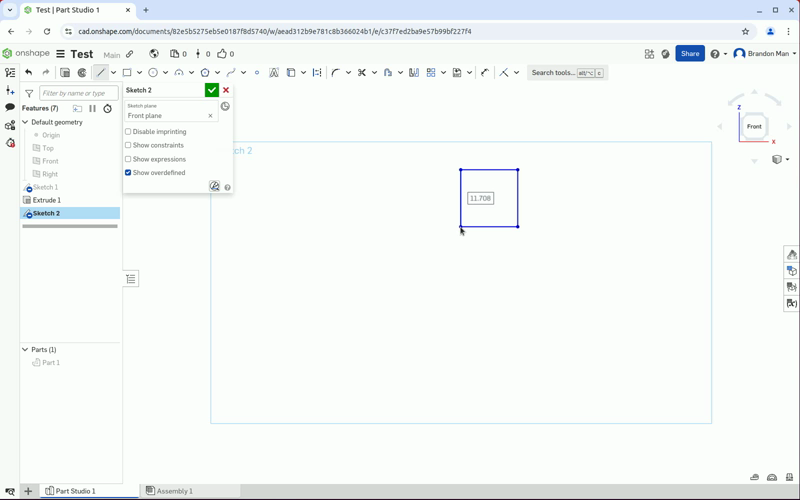
mouse_move(493, 188)
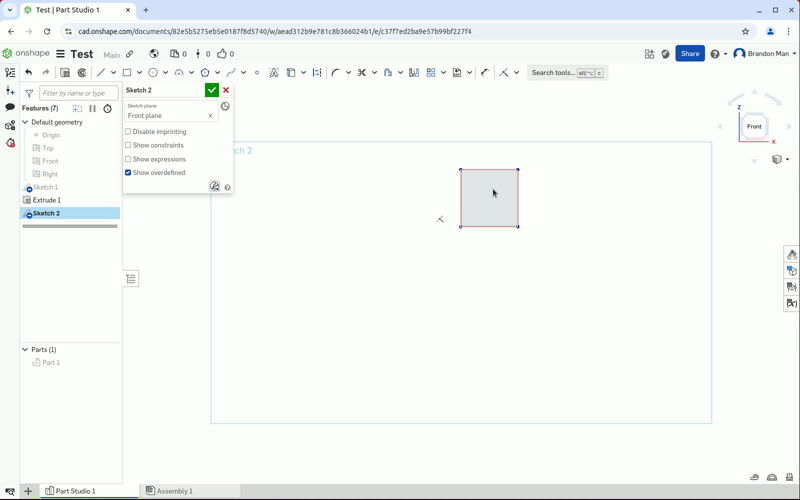
click(493, 188)
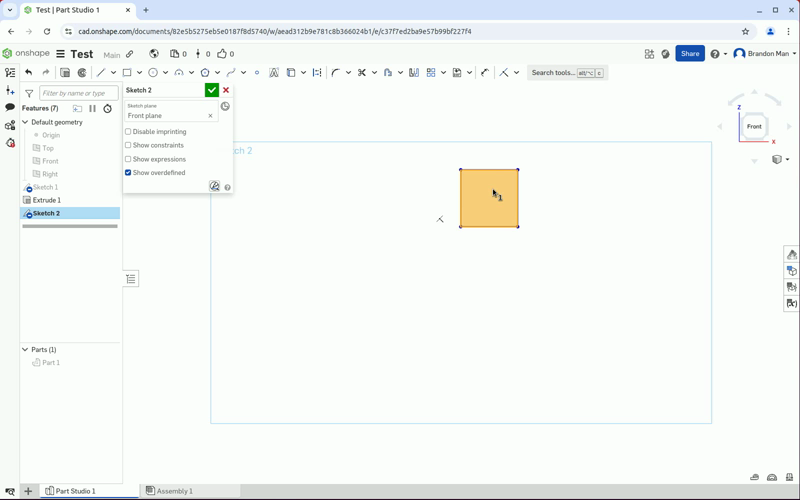
mouse_move(73, 352)
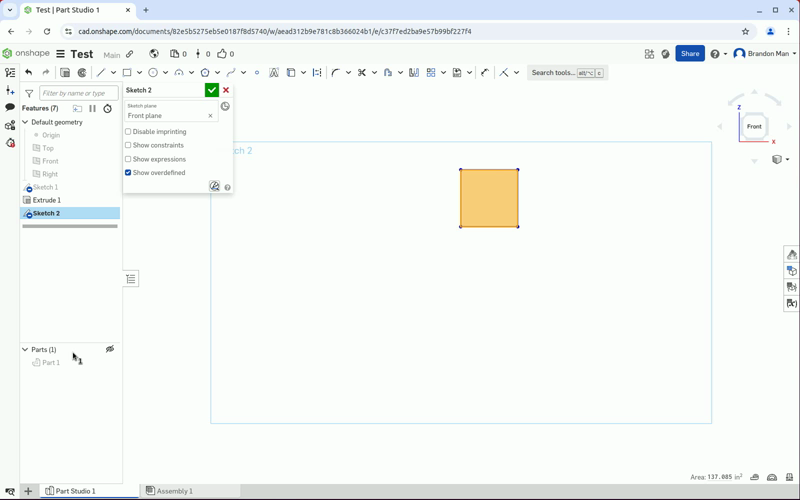
key(shift+y)
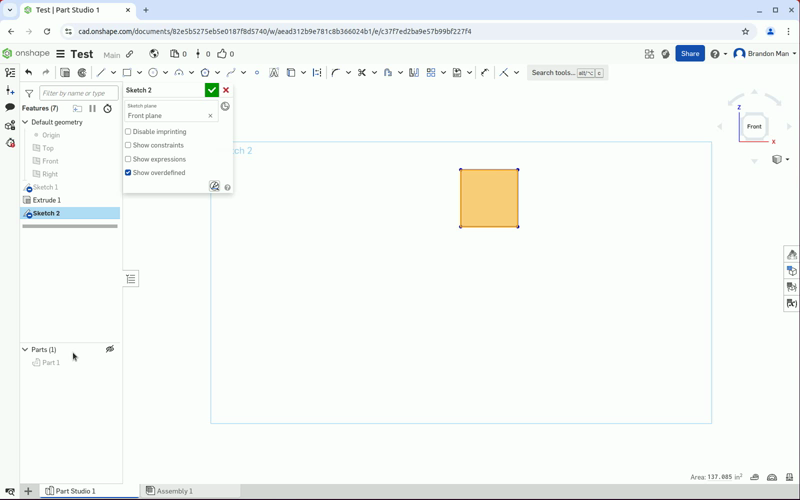
key(shift+e)
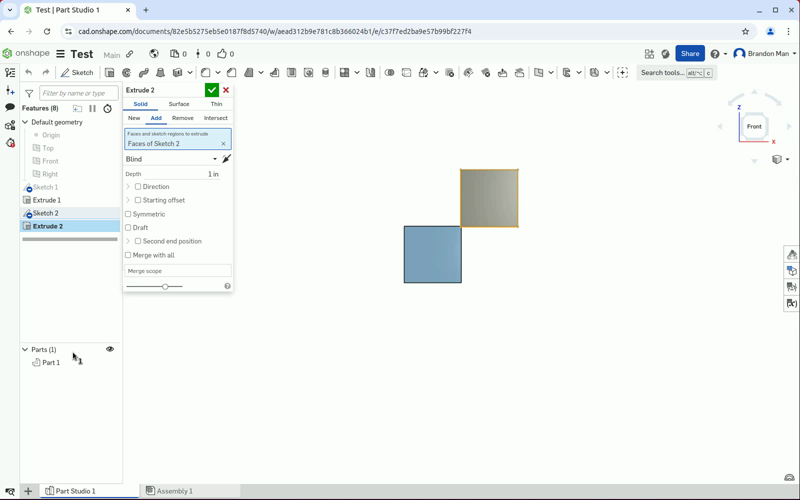
mouse_move(143, 106)
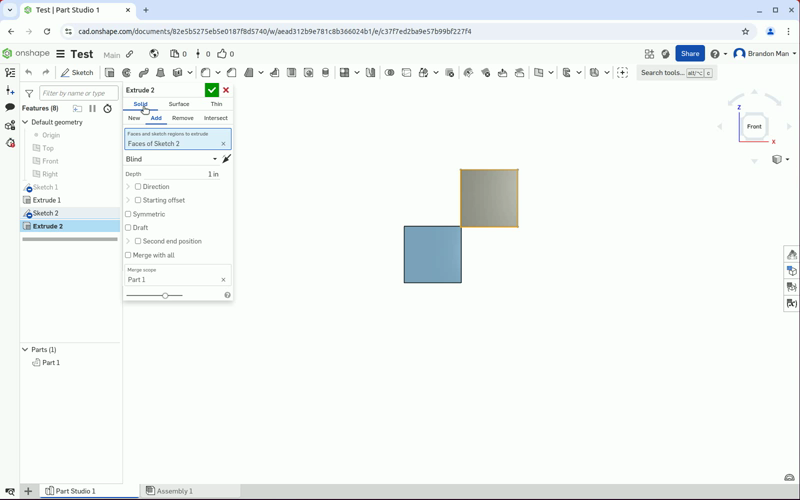
click(143, 106)
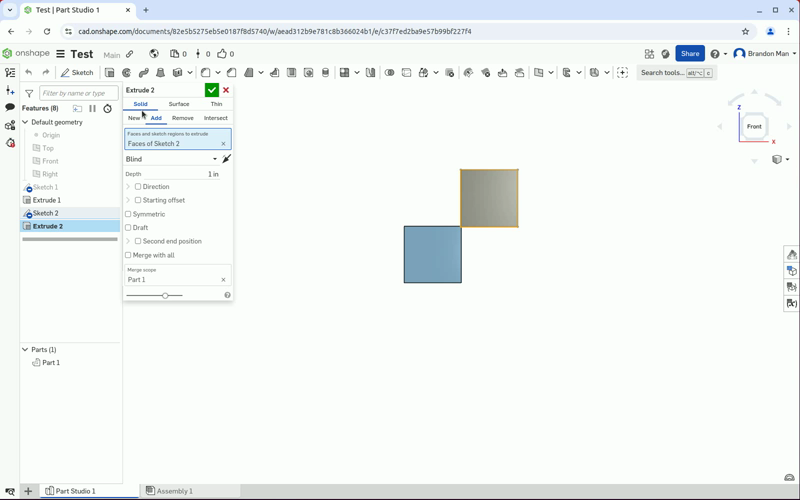
mouse_move(137, 120)
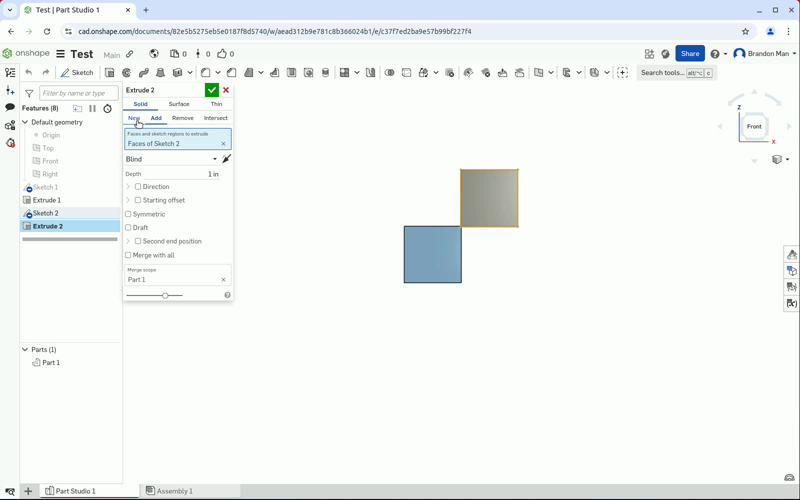
click(137, 120)
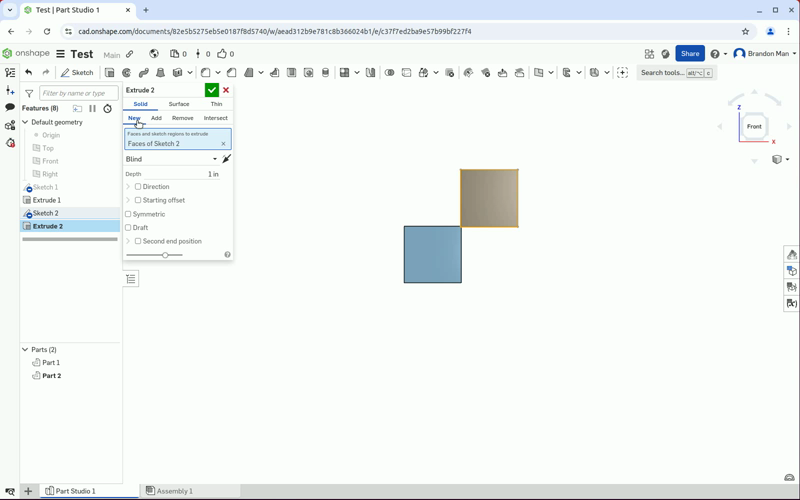
key(tab, 4)
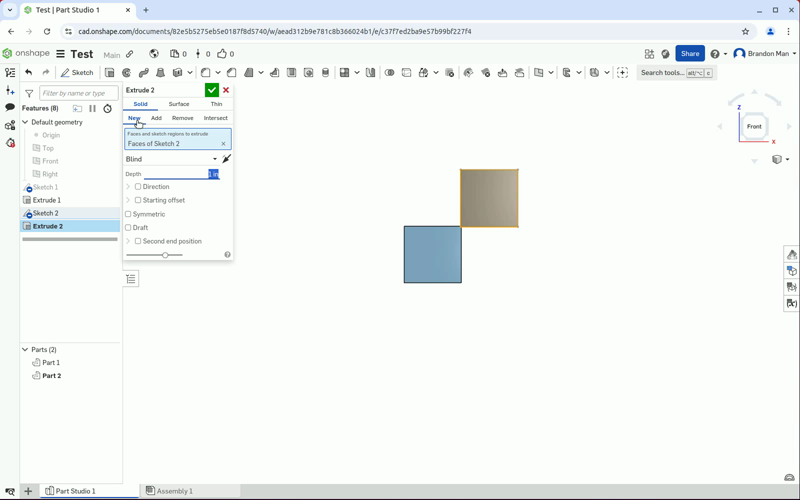
text(11.554)
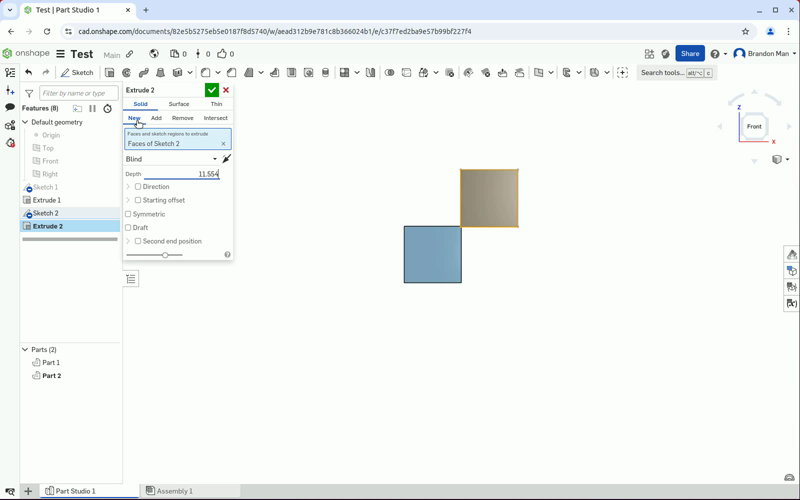
key(enter)
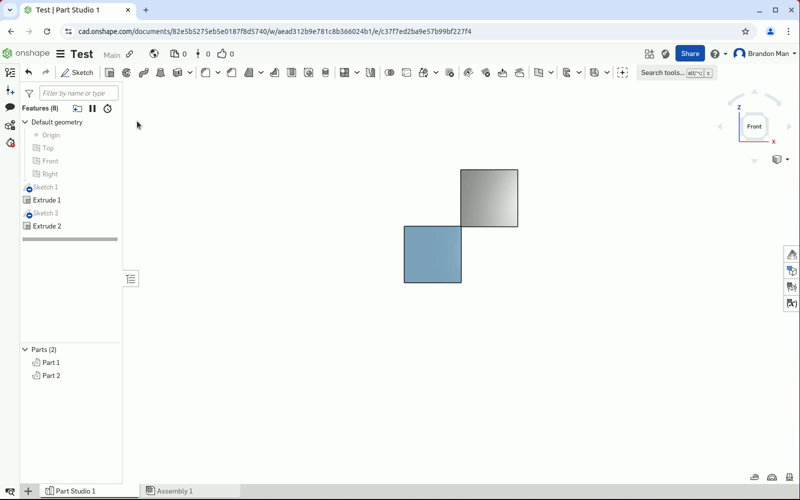
key(shift+h)
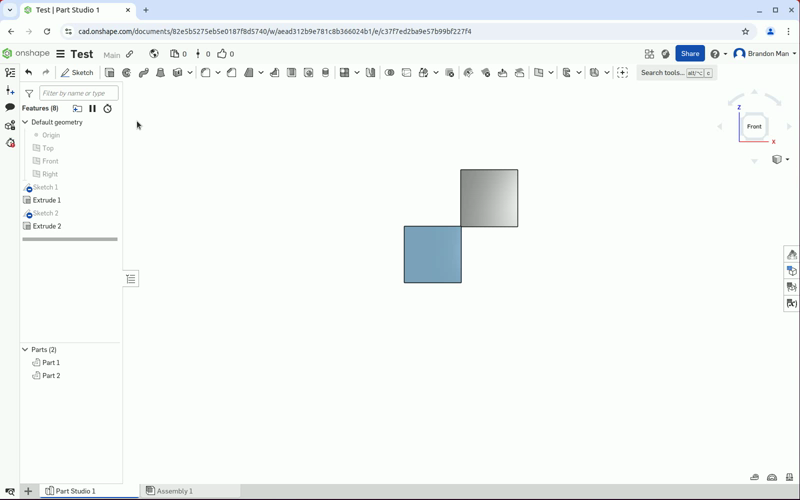
key(shift+h)
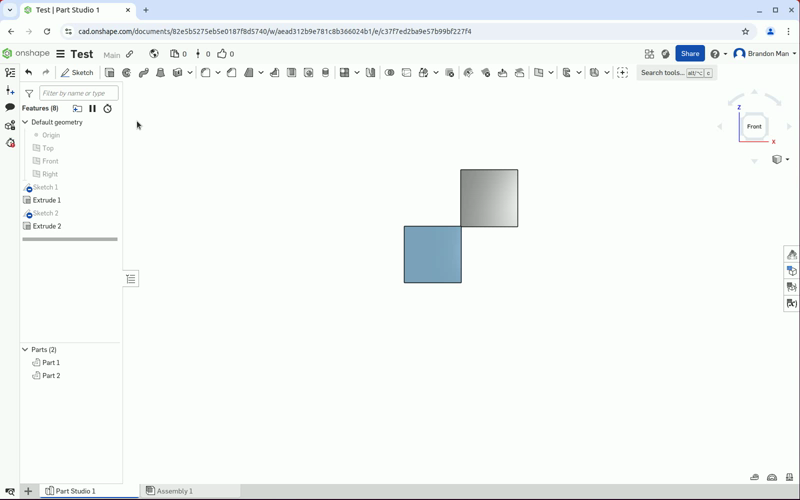
mouse_move(73, 189)
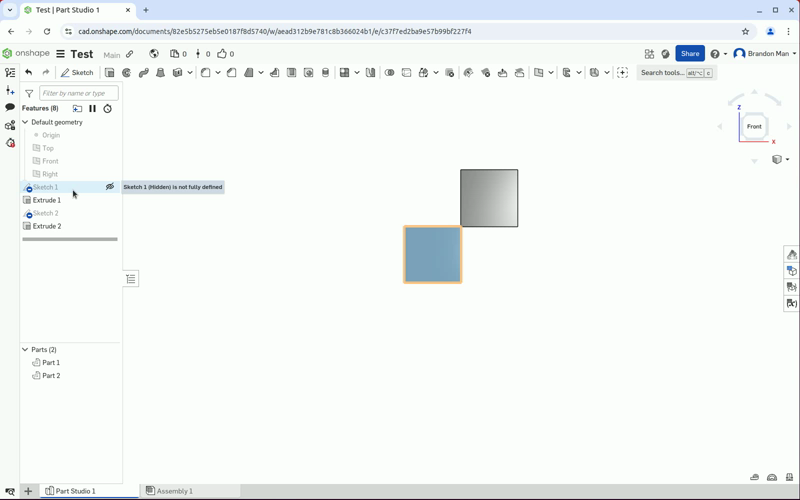
click(73, 189)
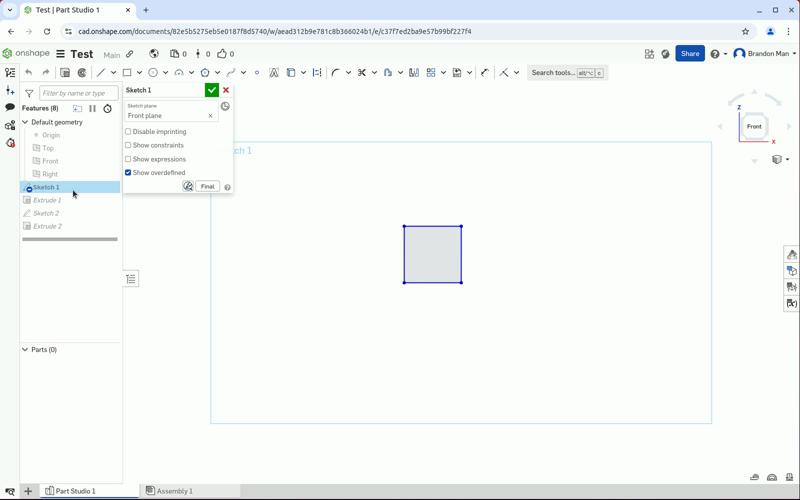
mouse_move(229, 92)
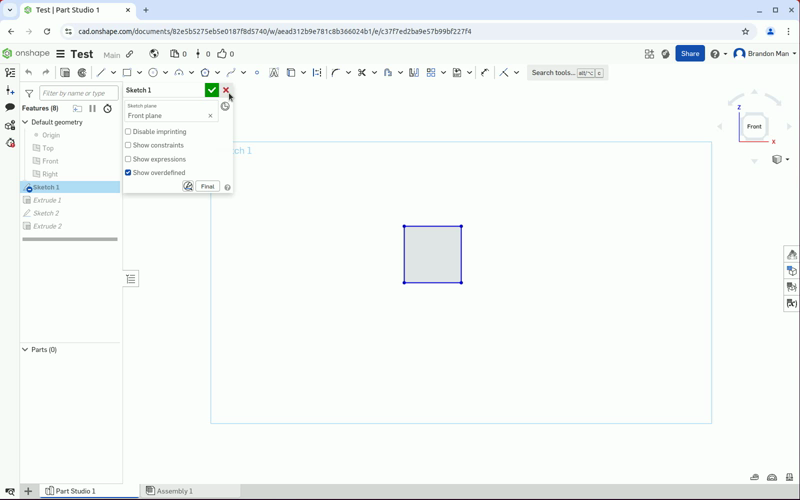
click(229, 92)
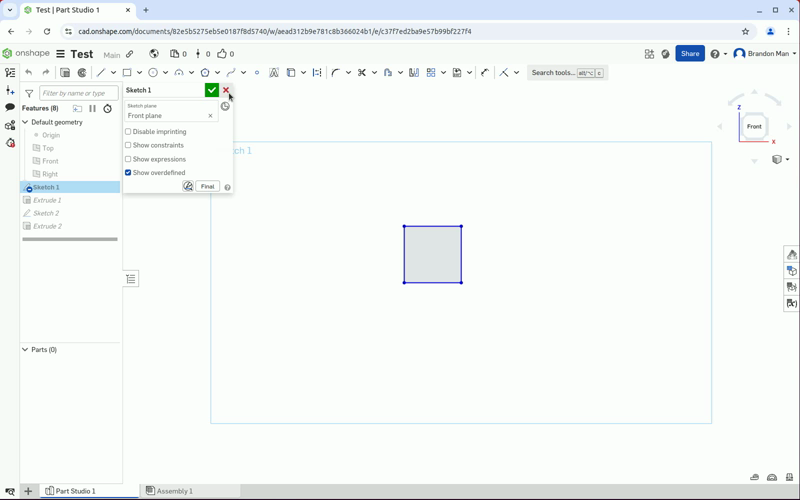
key(shift+s)
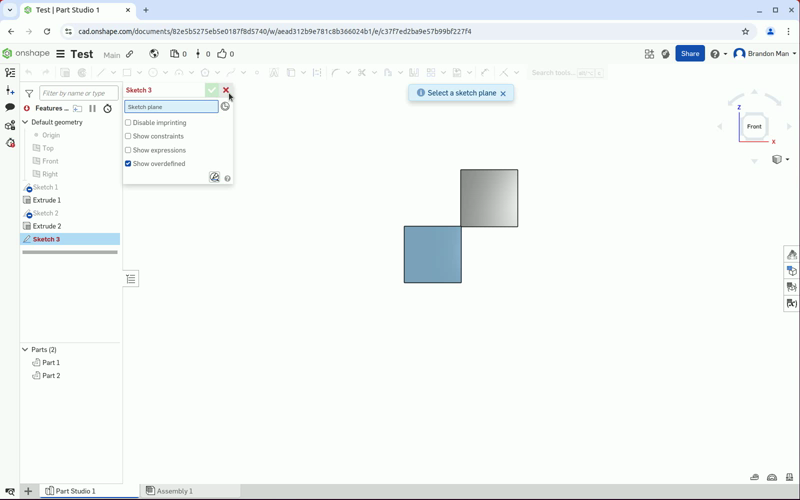
mouse_move(73, 163)
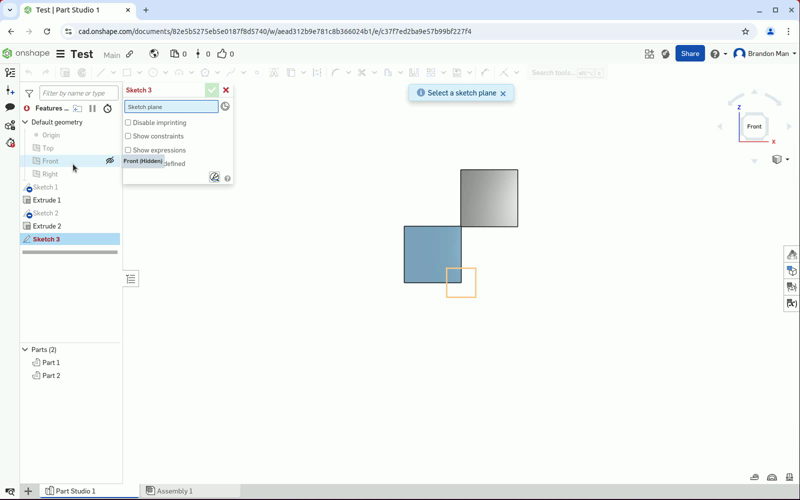
click(73, 163)
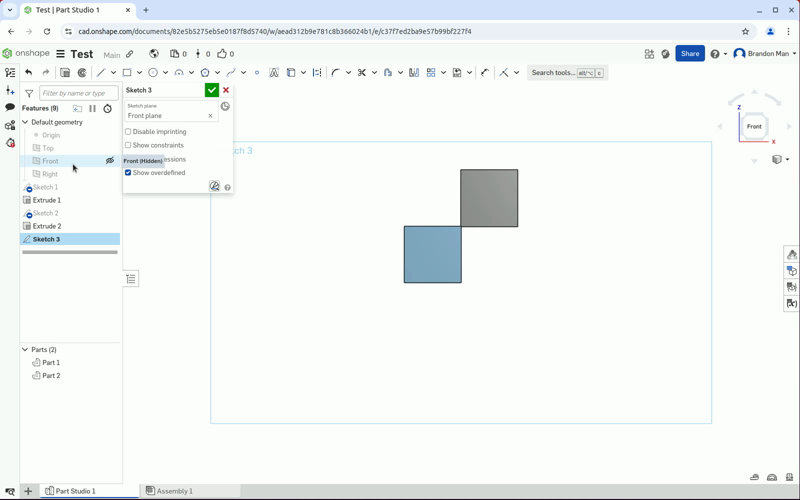
mouse_move(73, 352)
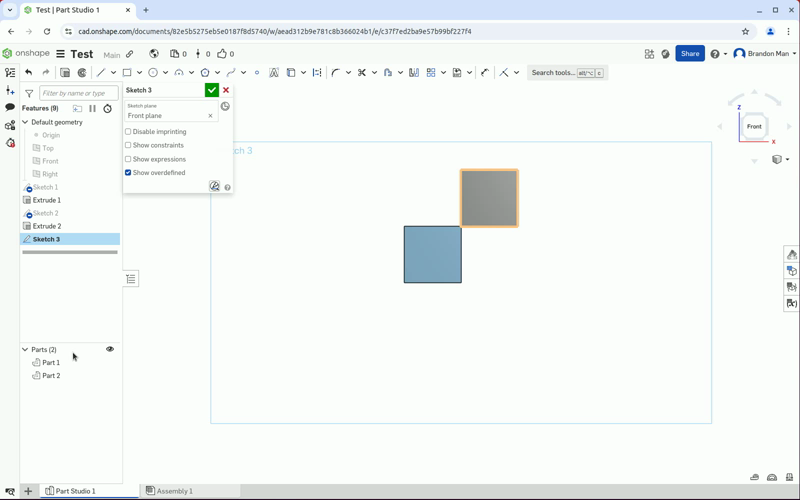
key(y)
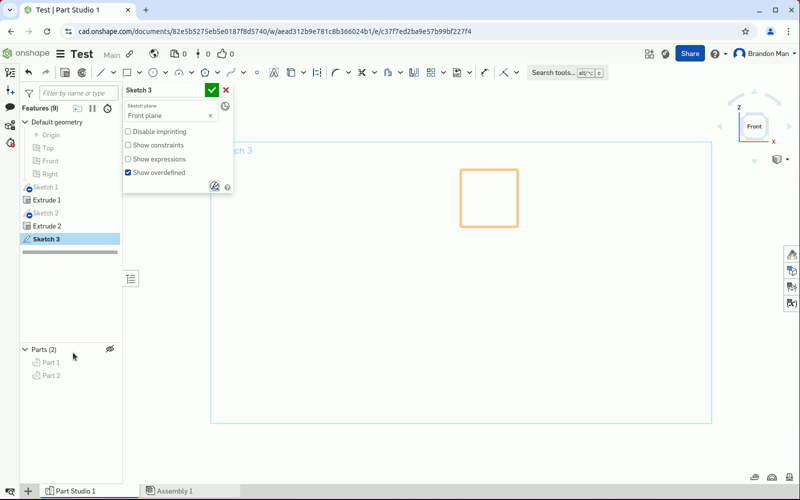
key(l)
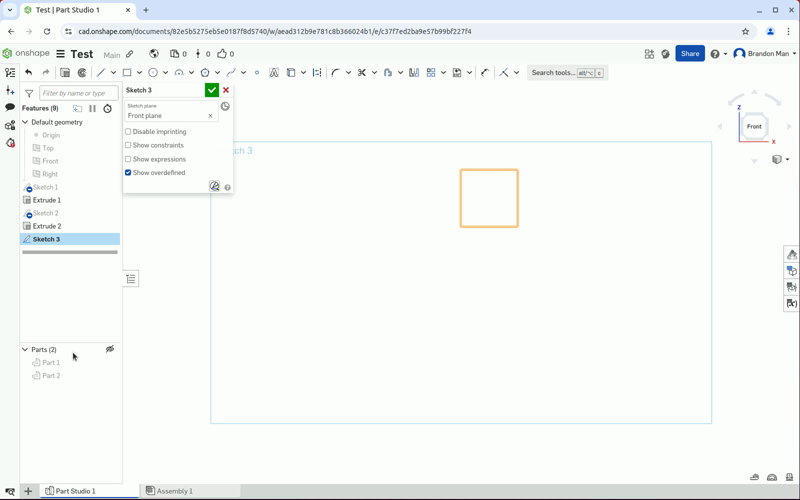
key_down(shift)
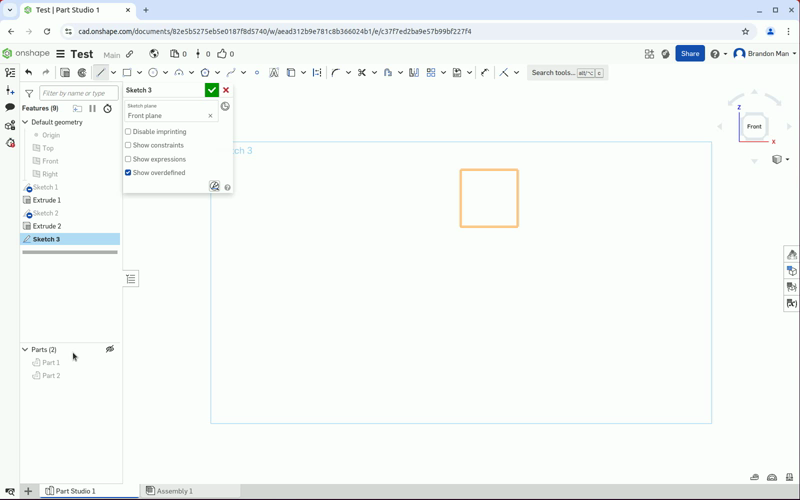
mouse_move(460, 282)
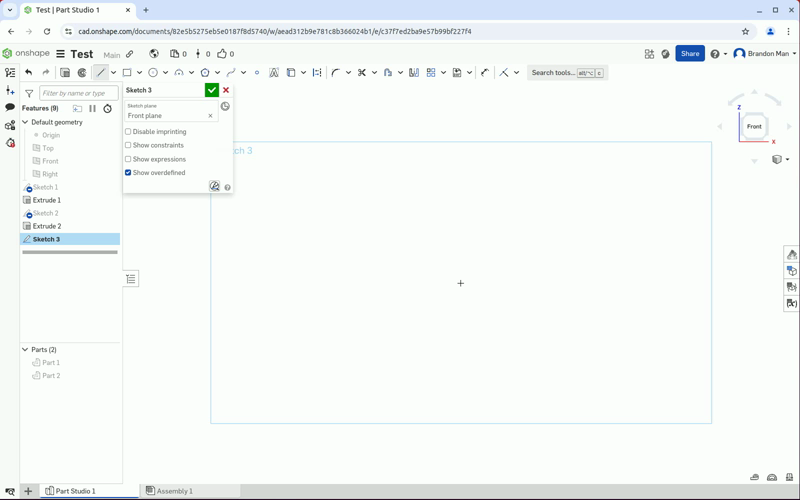
click(460, 282)
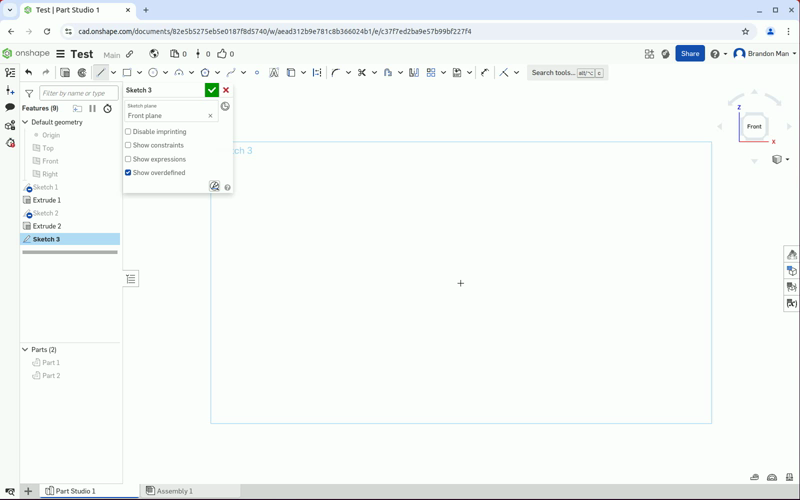
key_up(shift)
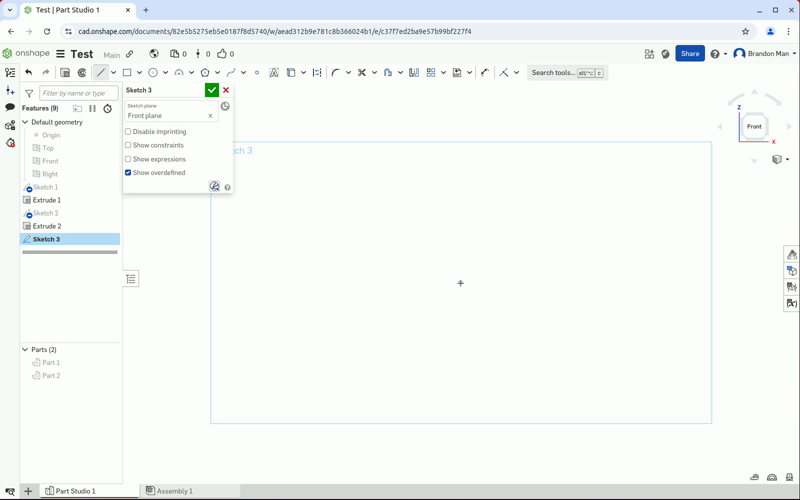
key_down(shift)
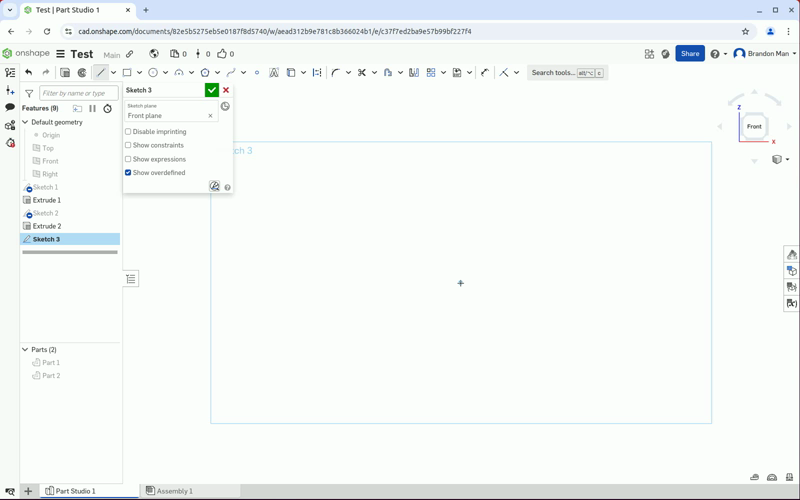
mouse_move(490, 282)
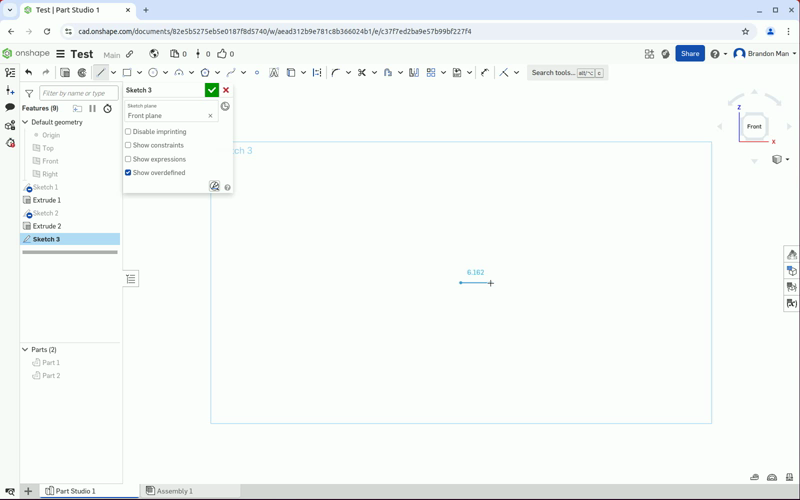
mouse_move(517, 282)
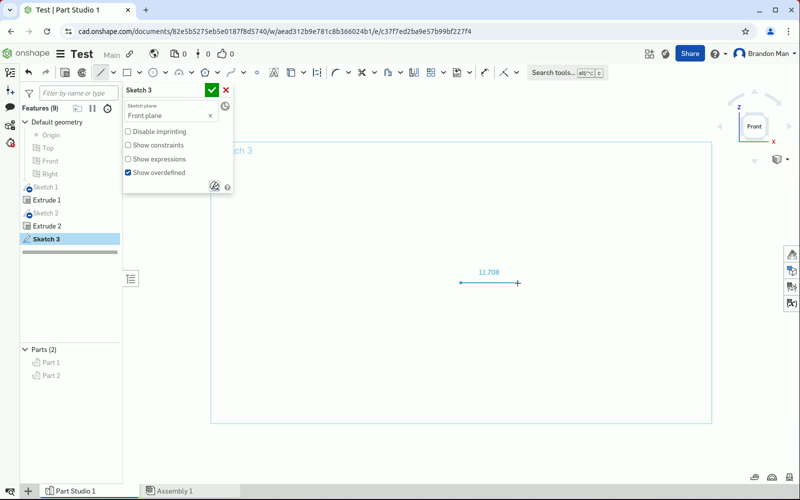
click(517, 282)
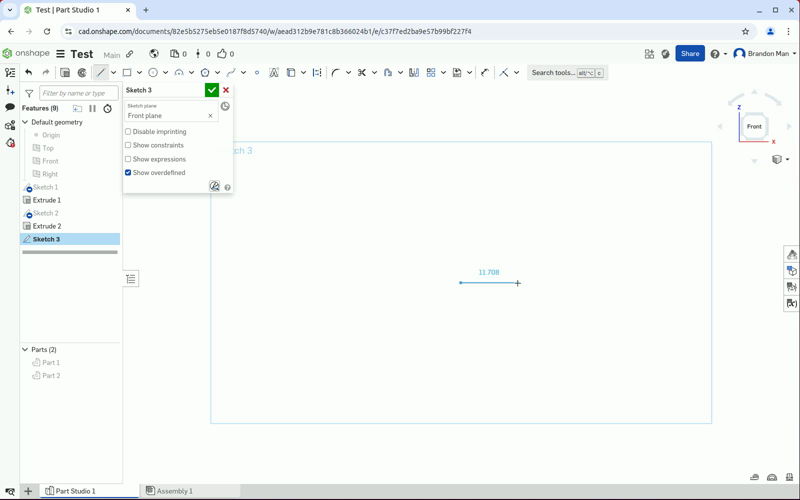
key_up(shift)
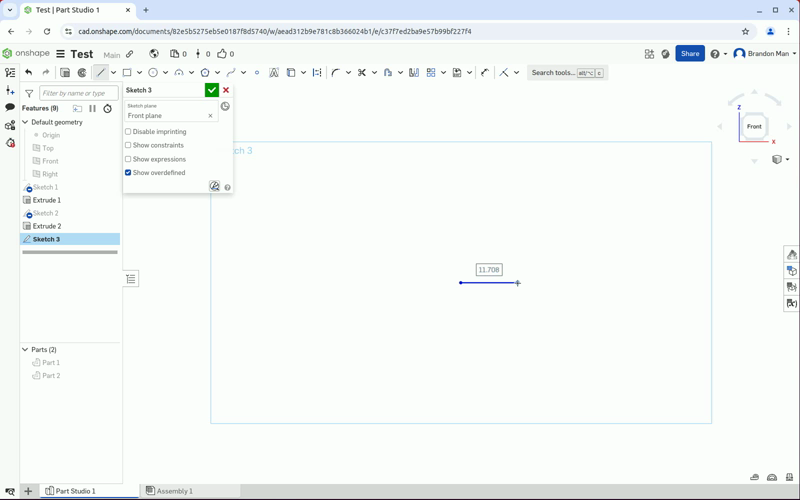
key_down(shift)
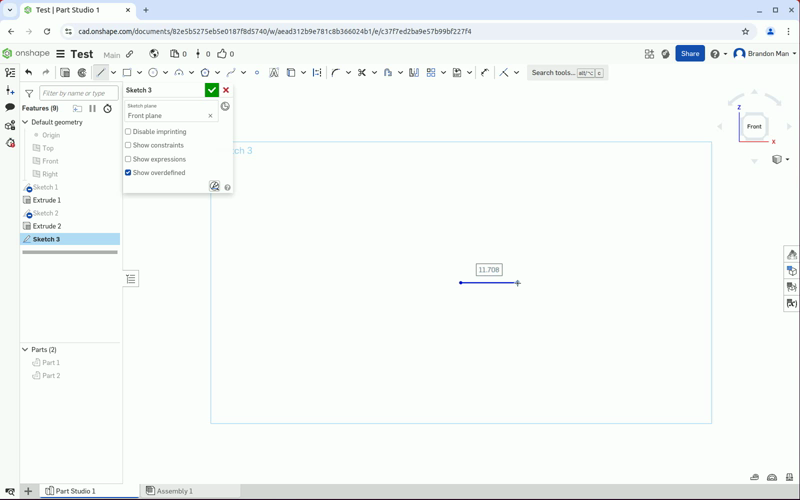
mouse_move(547, 282)
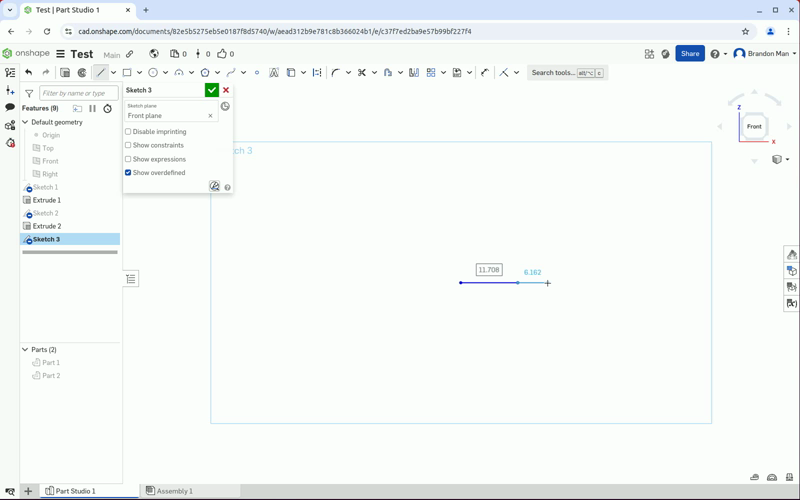
mouse_move(517, 226)
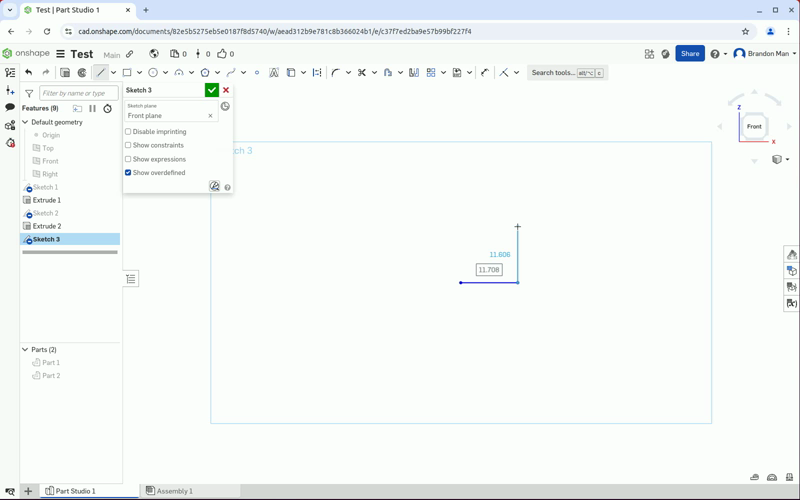
click(517, 226)
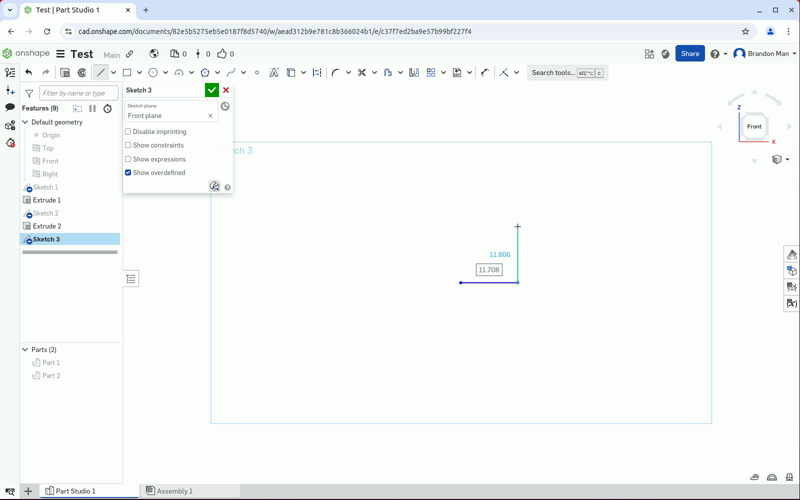
key_up(shift)
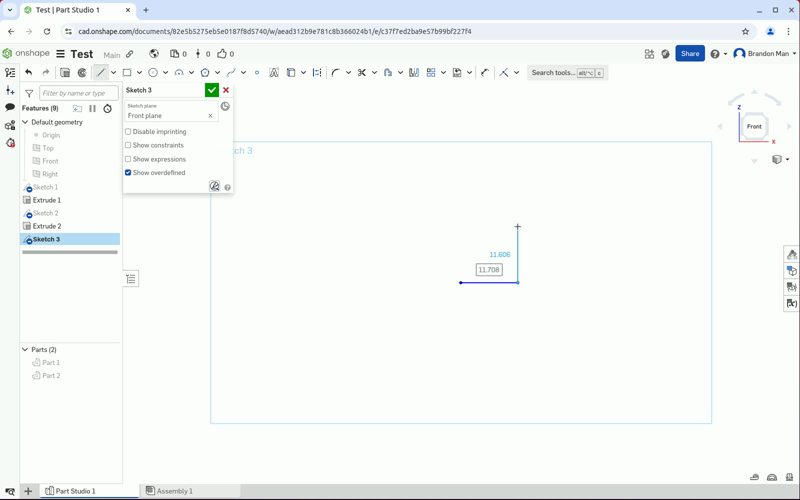
key_down(shift)
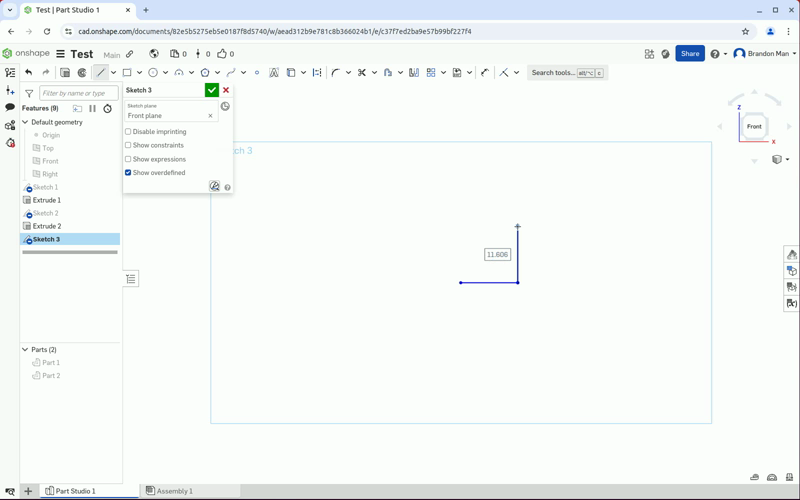
mouse_move(547, 226)
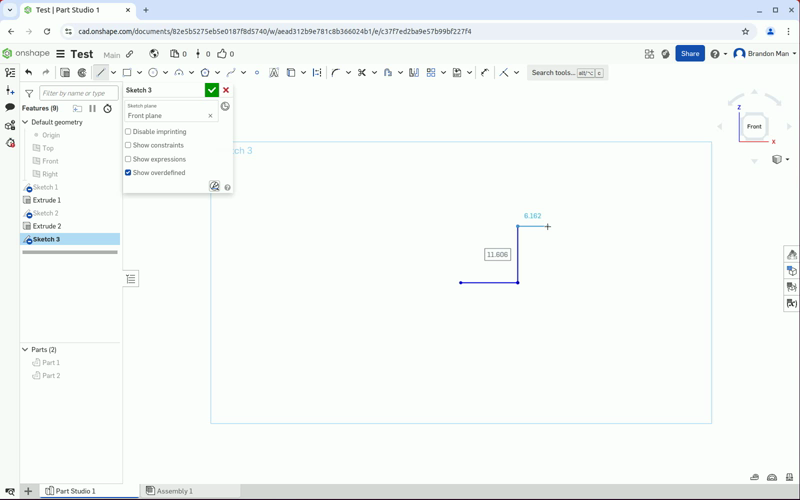
mouse_move(460, 226)
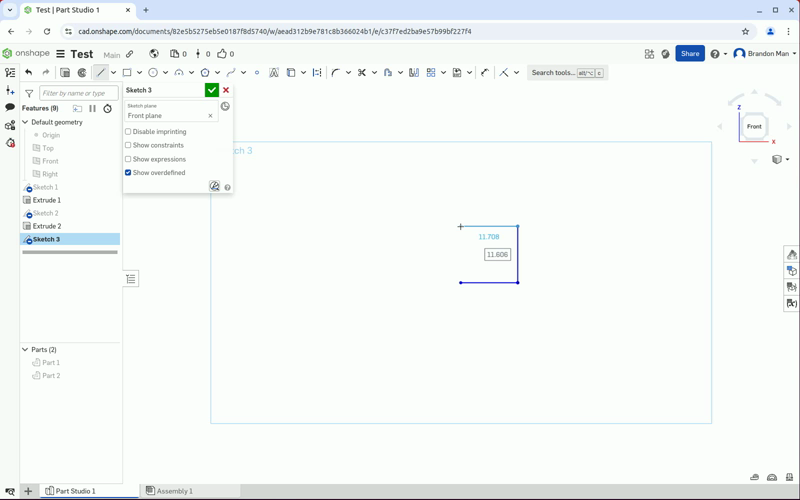
click(460, 226)
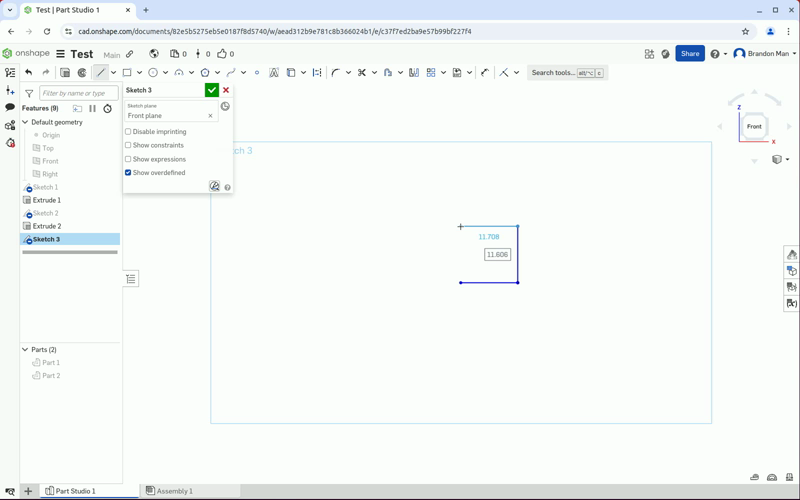
key_up(shift)
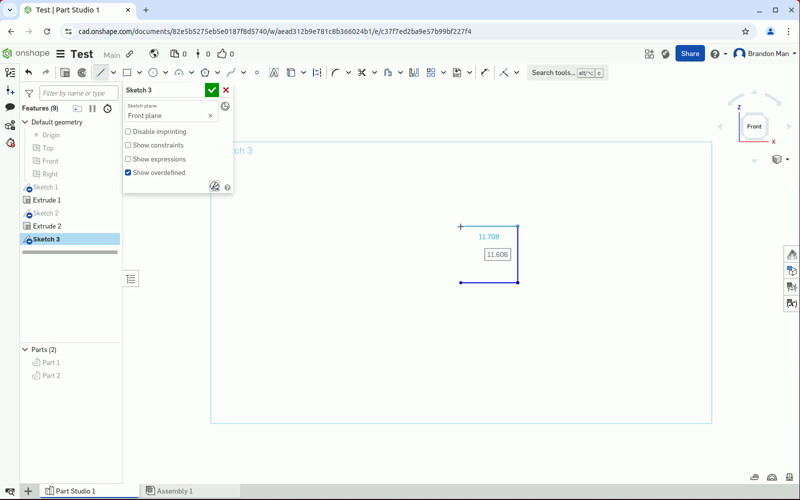
mouse_move(490, 226)
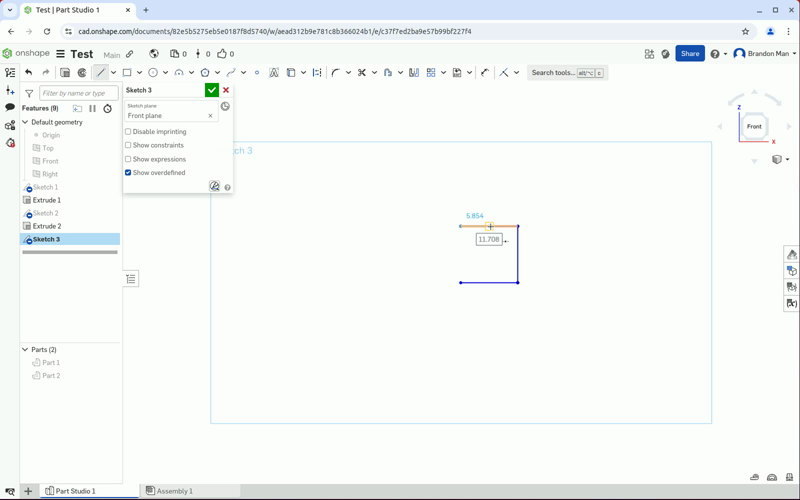
key_down(shift)
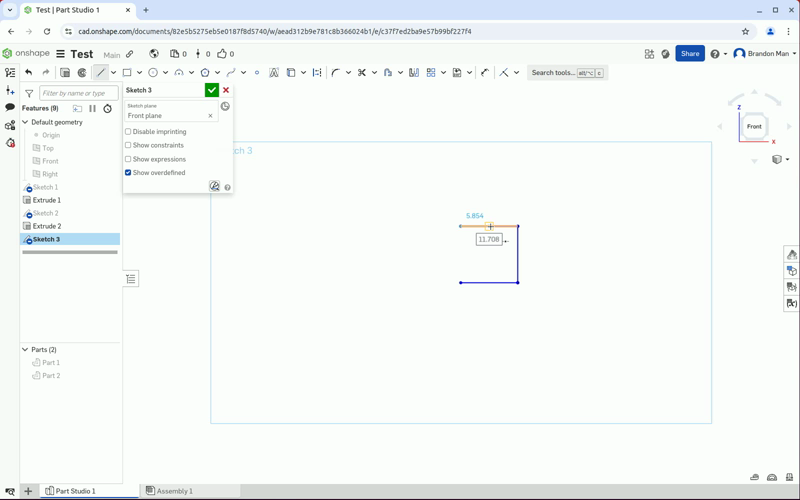
mouse_move(460, 282)
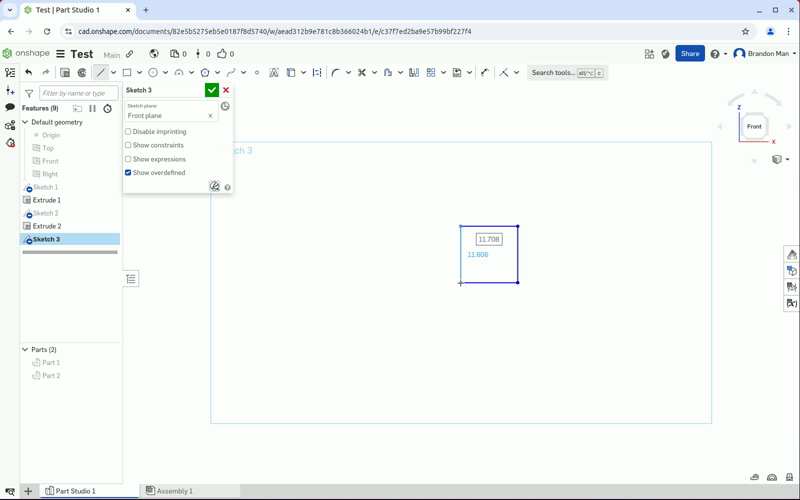
key_up(shift)
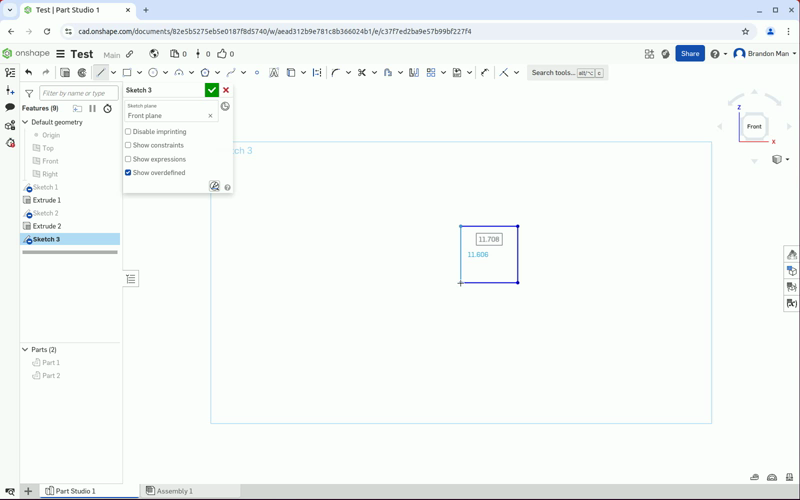
click(460, 282)
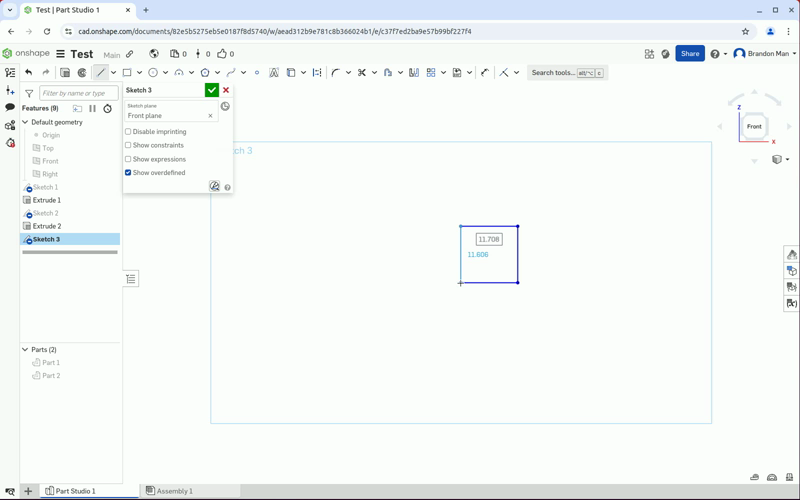
key(esc)
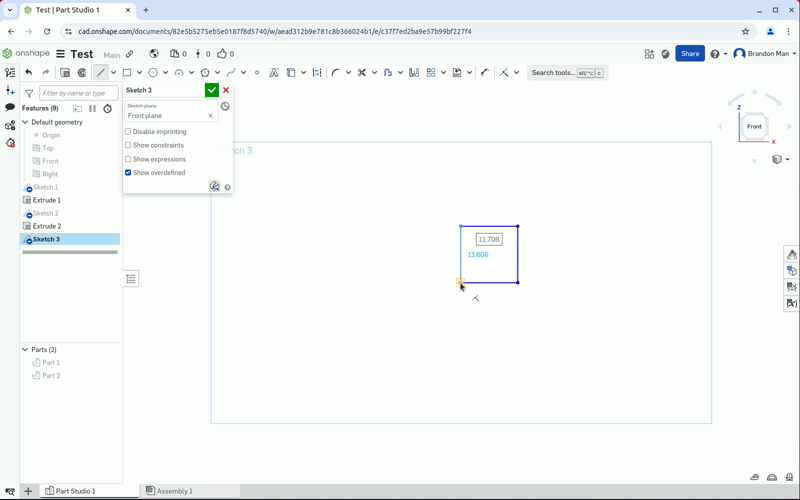
mouse_move(510, 256)
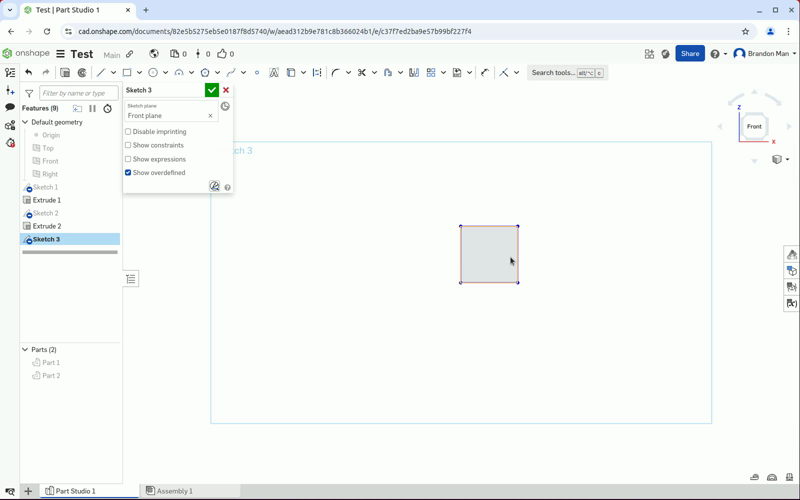
click(510, 256)
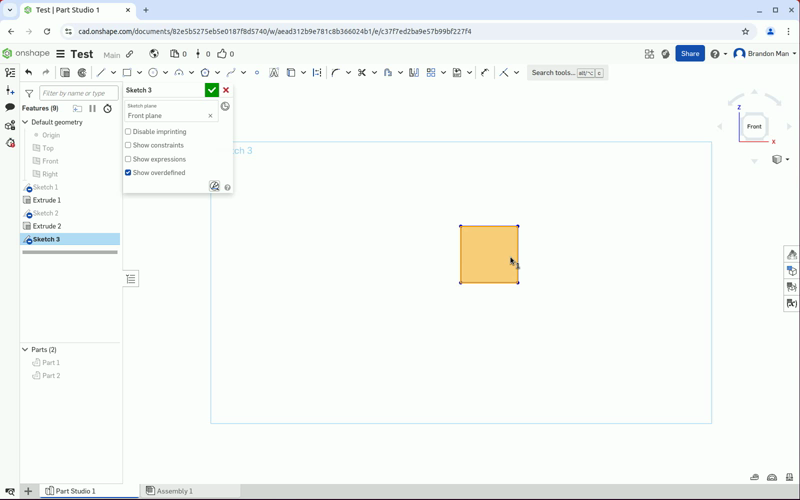
mouse_move(73, 352)
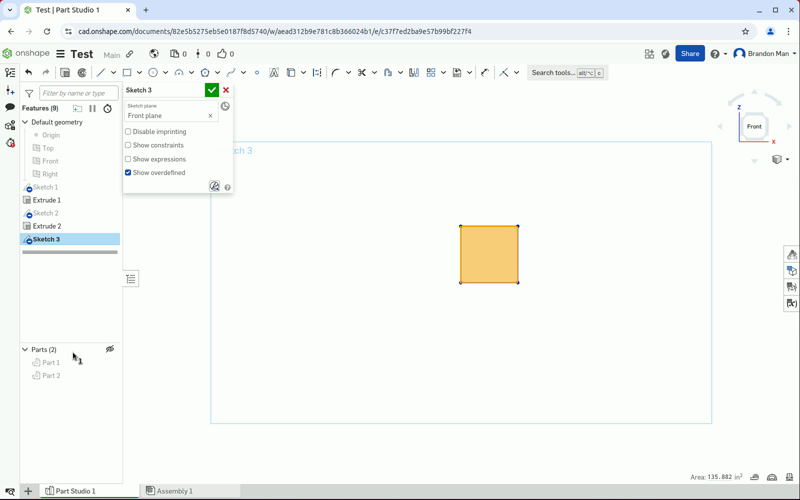
key(shift+y)
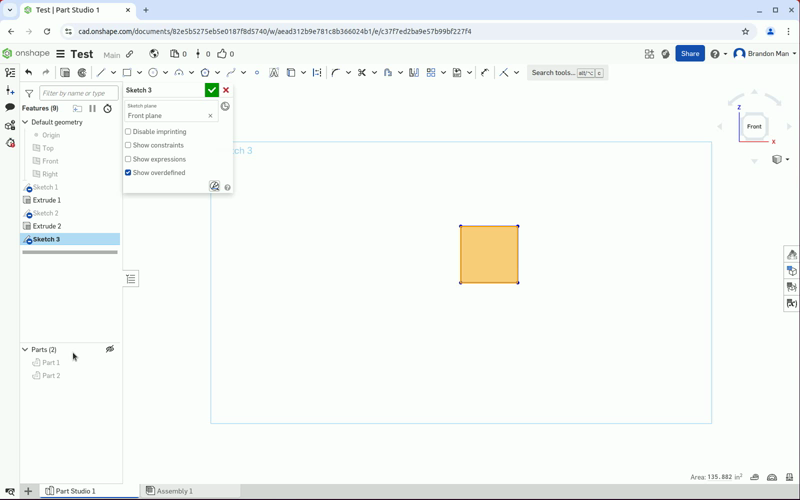
key(shift+e)
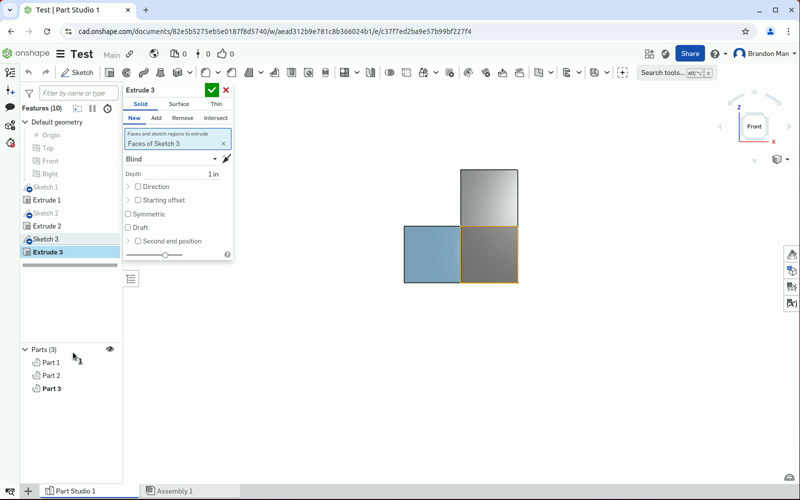
mouse_move(143, 106)
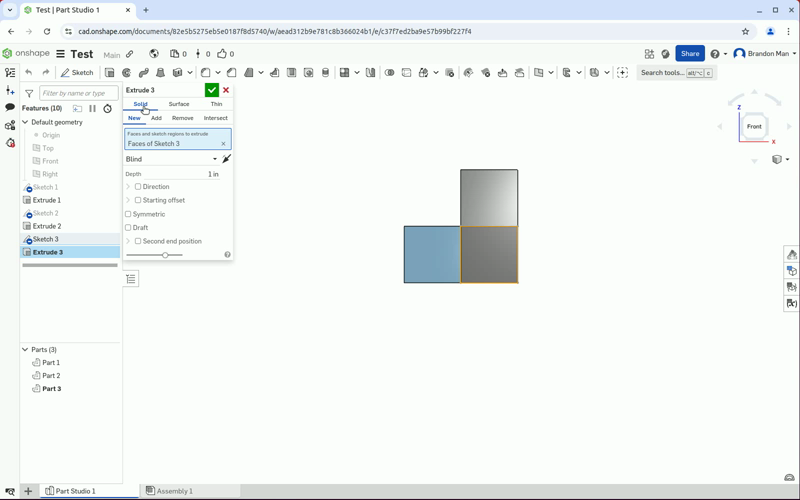
click(143, 106)
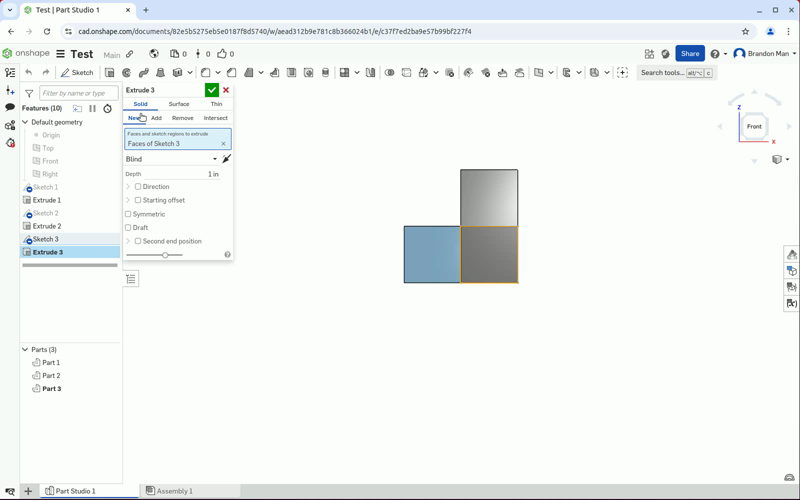
mouse_move(137, 120)
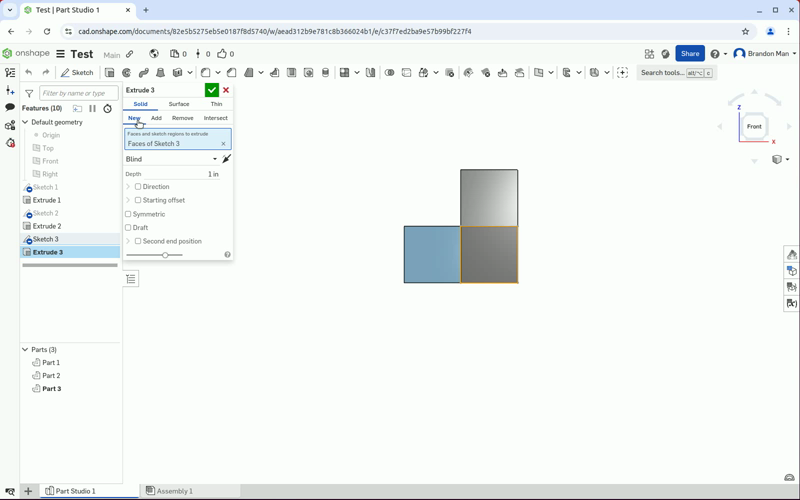
click(137, 120)
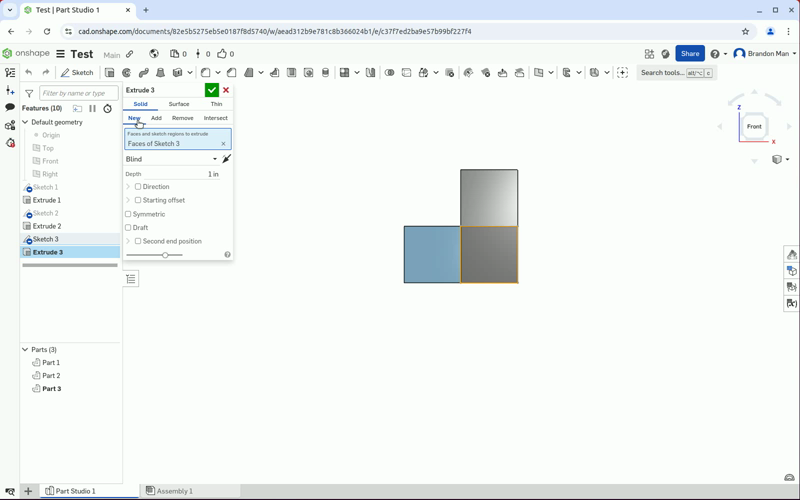
key(tab, 4)
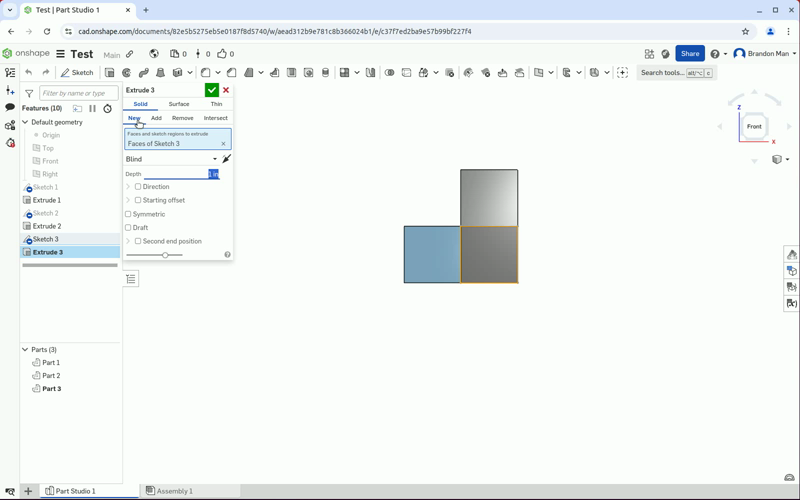
text(11.554)
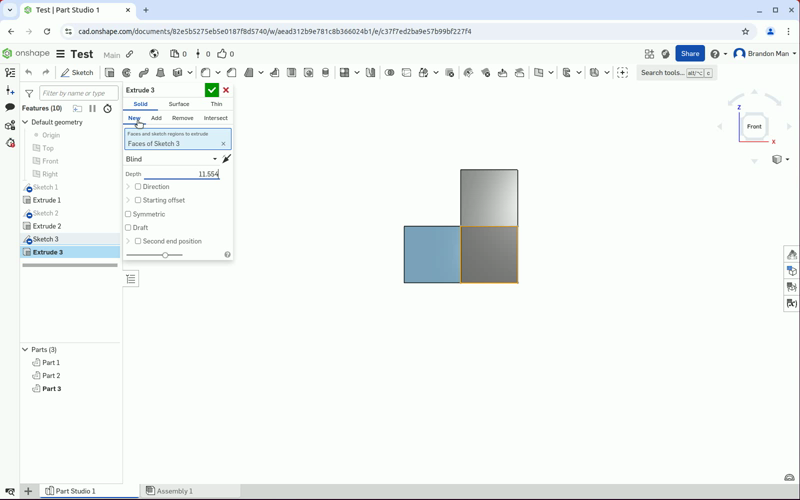
key(enter)
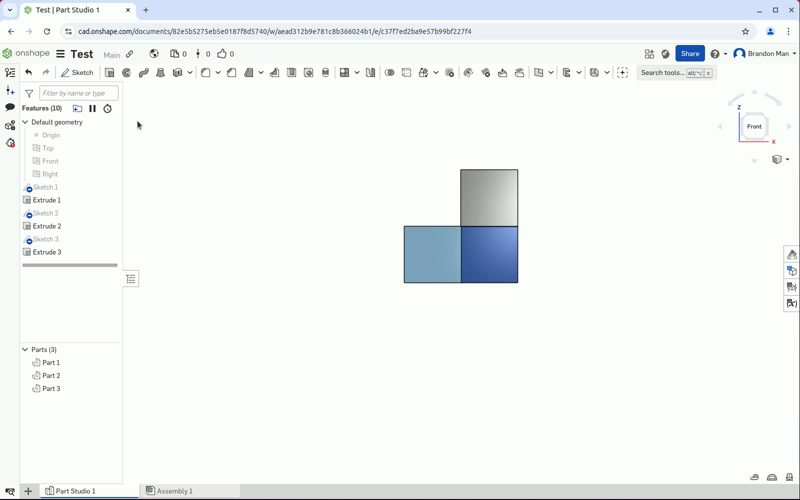
key(shift+h)
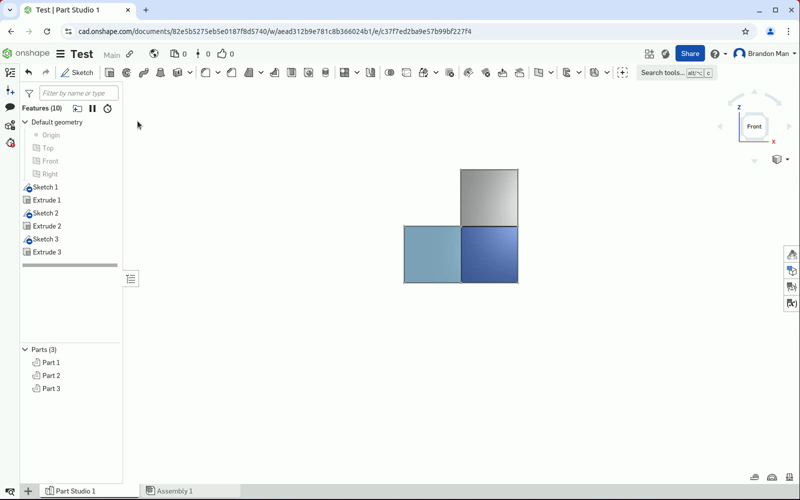
key(shift+h)
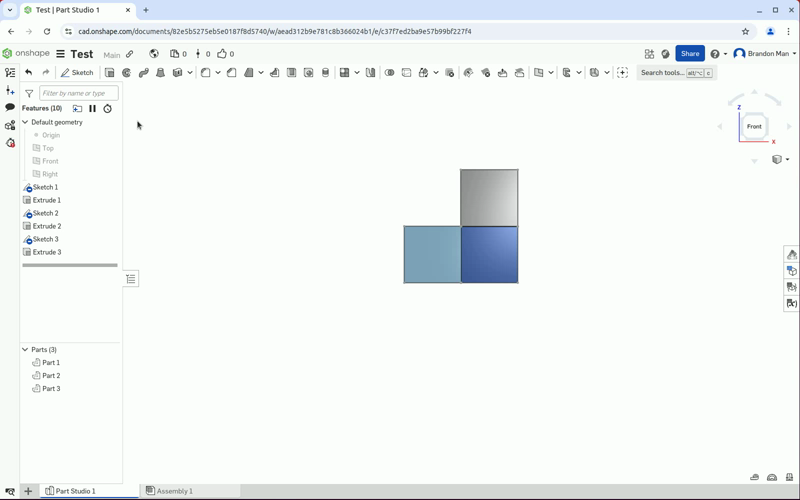
key(shift+7)
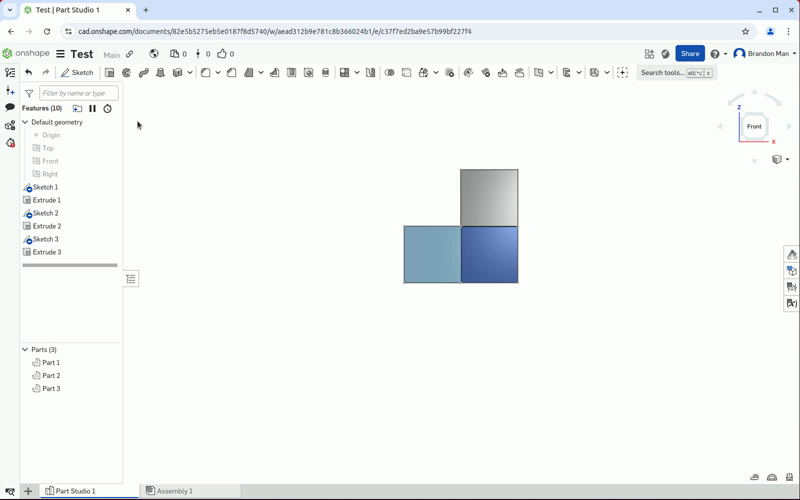
key(left, 2)
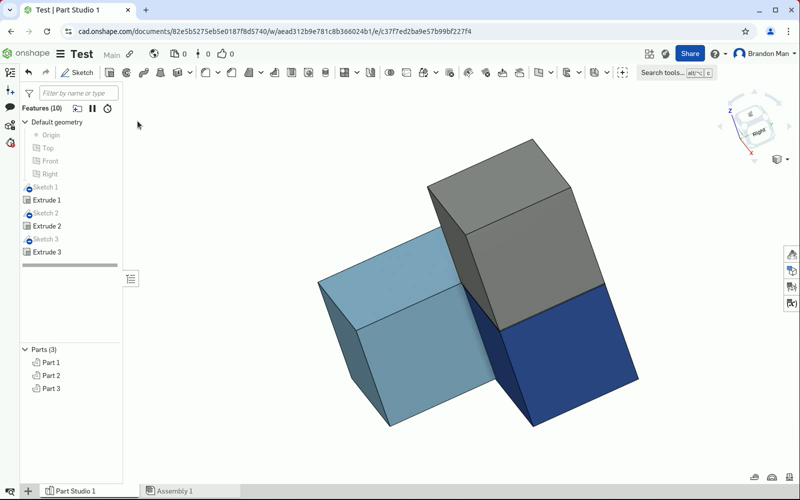
key(down, 2)
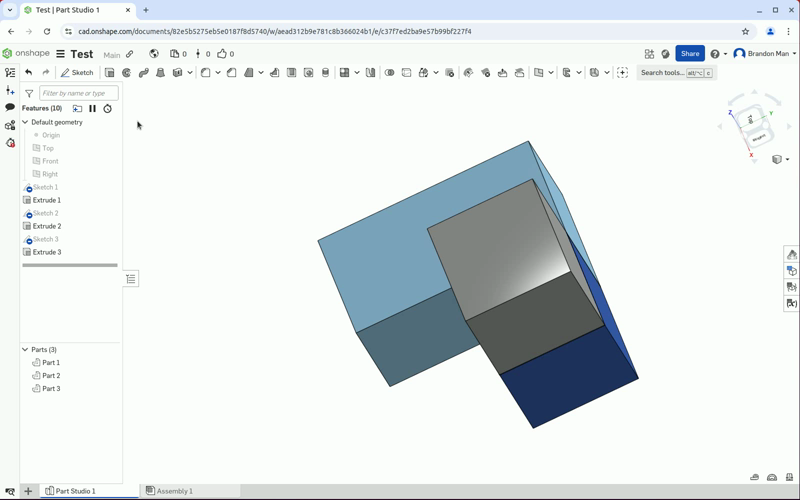
key(up, 2)
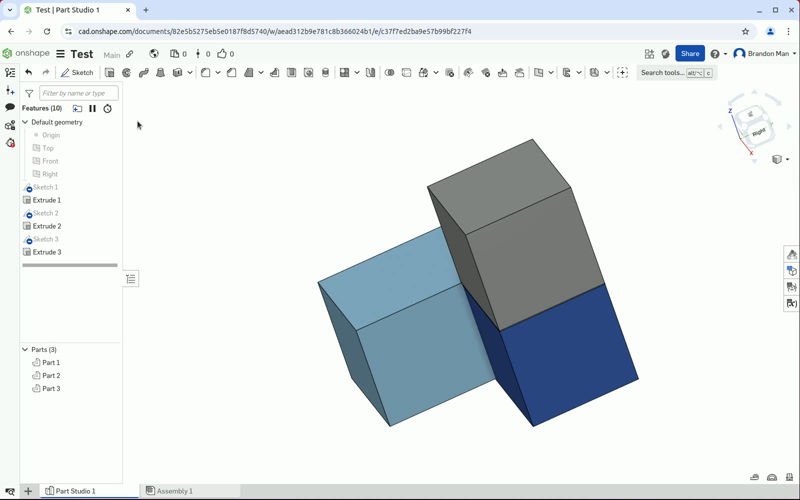
key(right, 2)
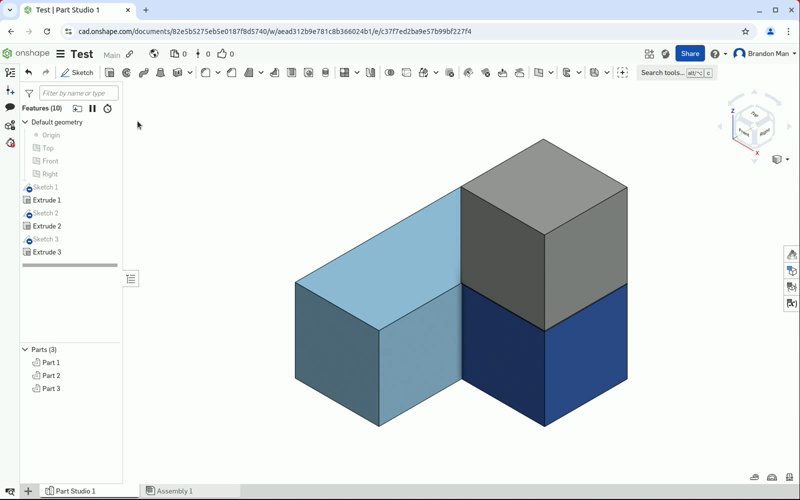
mouse_move(73, 189)
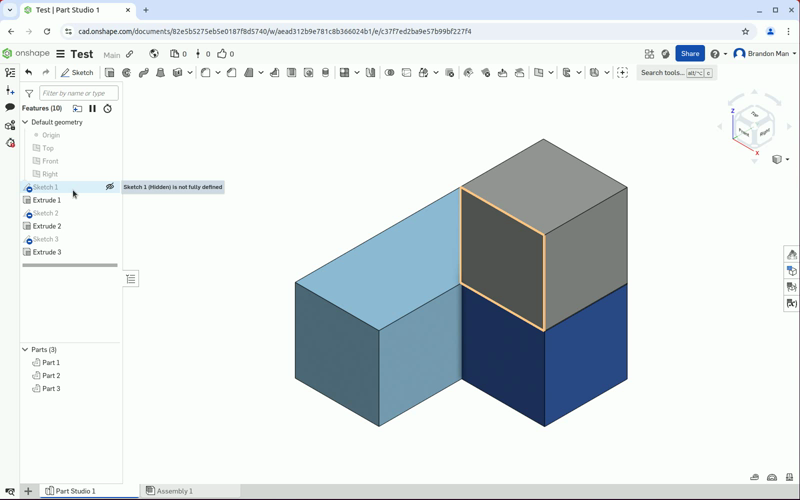
click(73, 189)